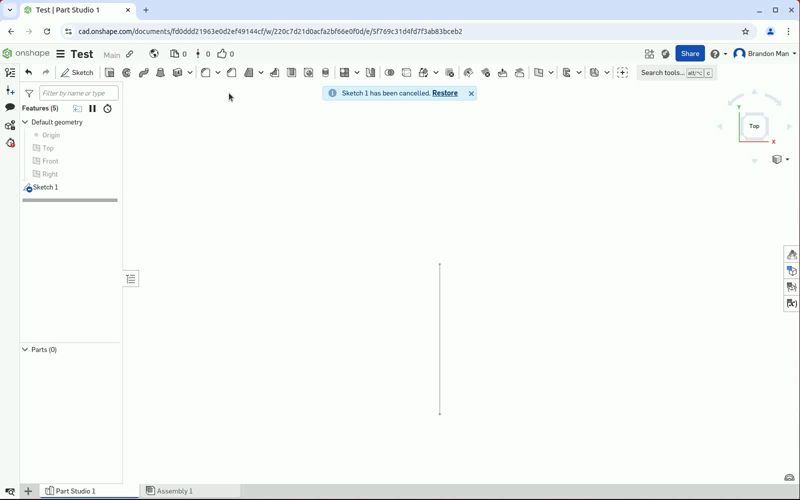
key(shift+h)
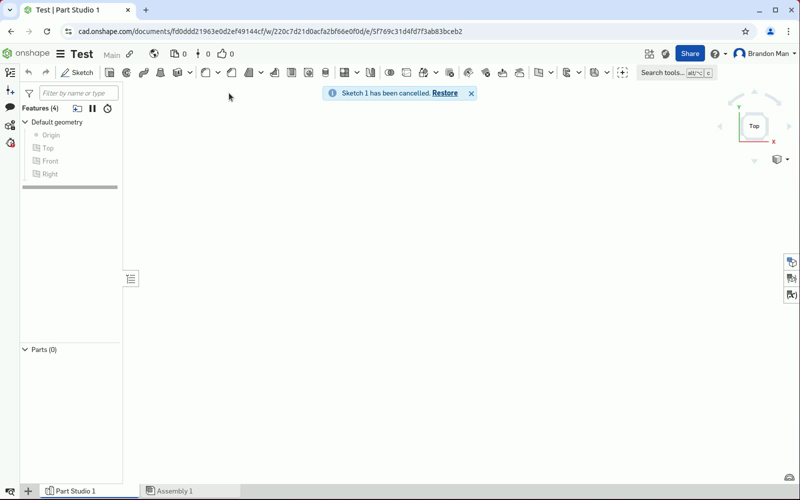
mouse_move(73, 352)
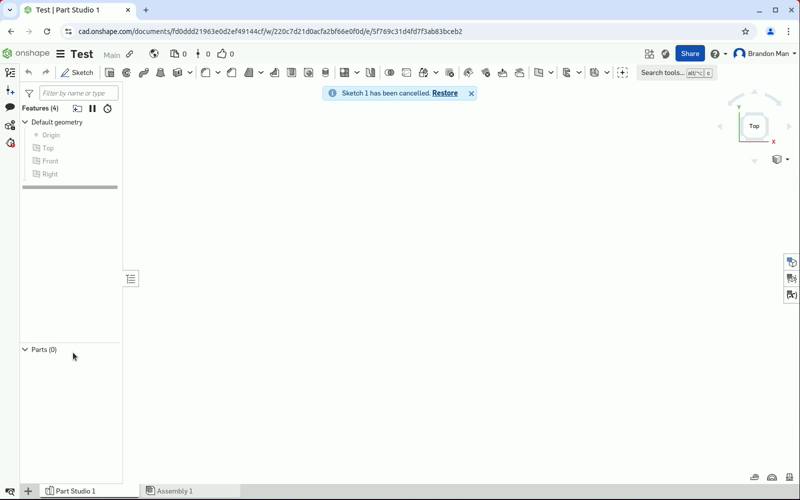
key(y)
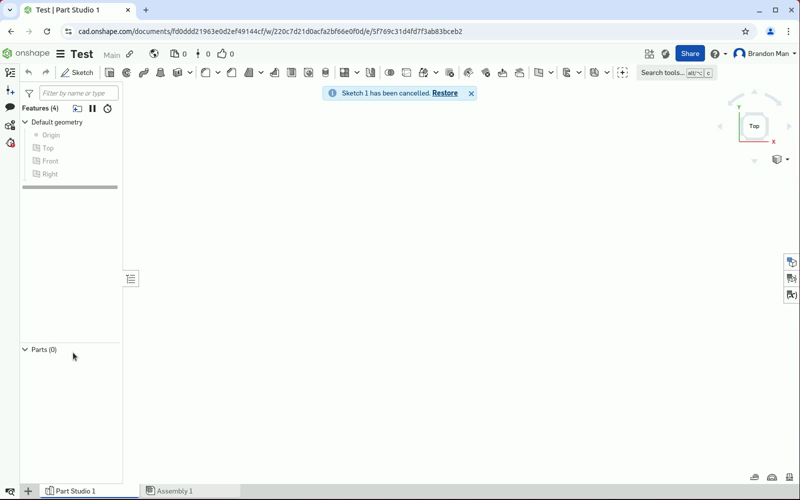
key(shift+p)
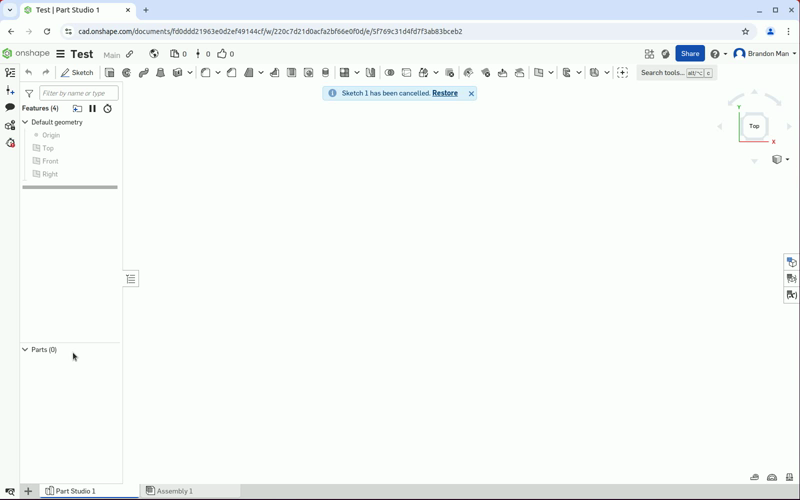
key(space)
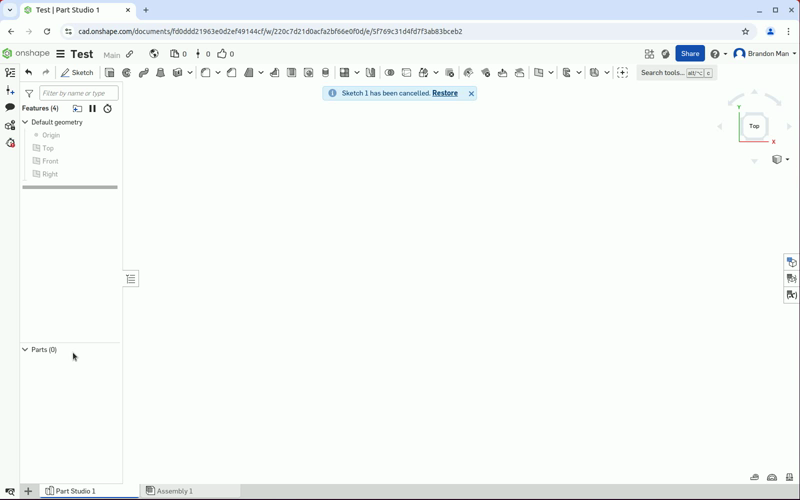
key_down(shift)
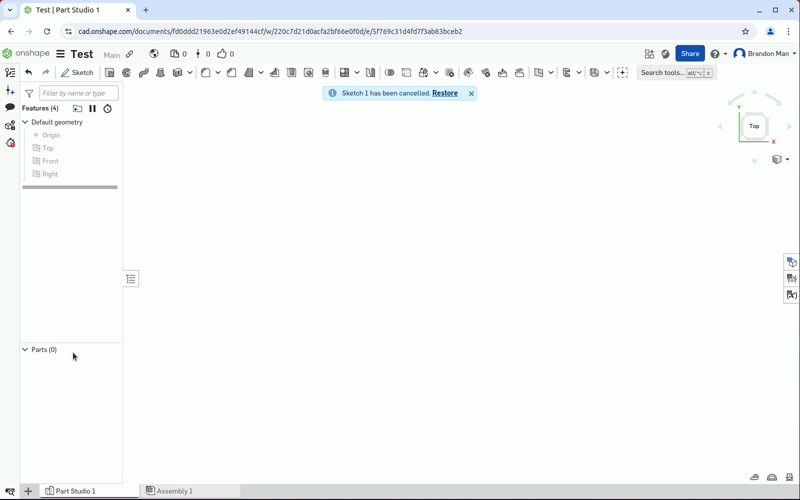
key(up)
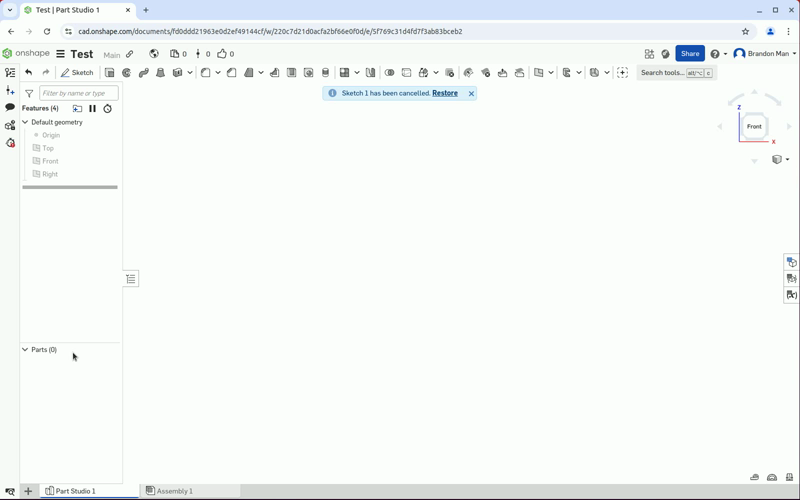
key_up(shift)
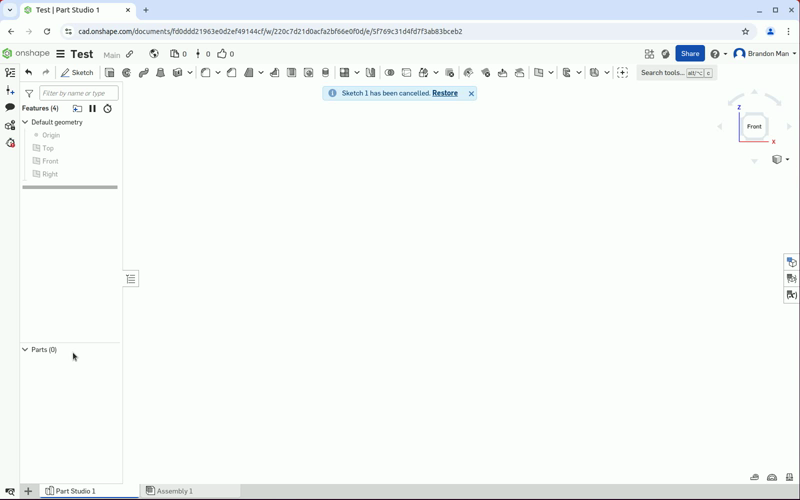
mouse_move(73, 352)
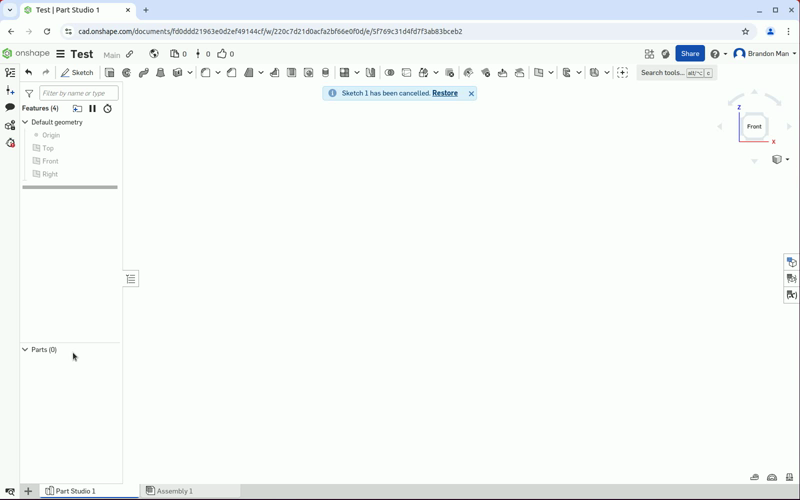
key(shift+y)
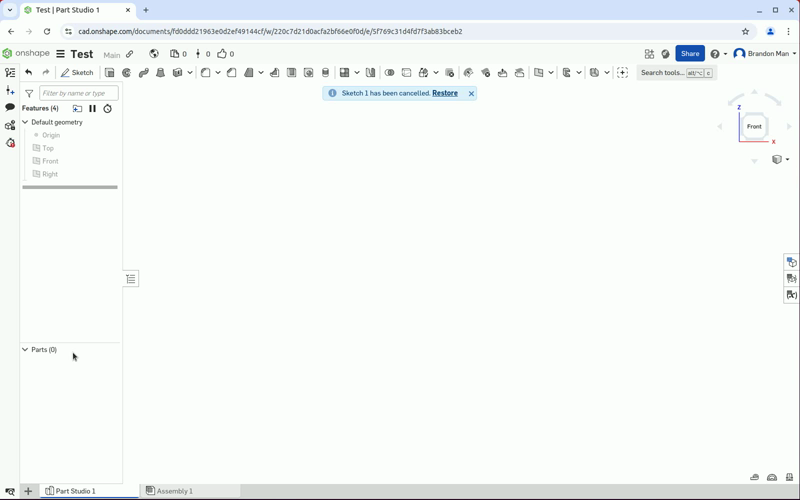
key(shift+s)
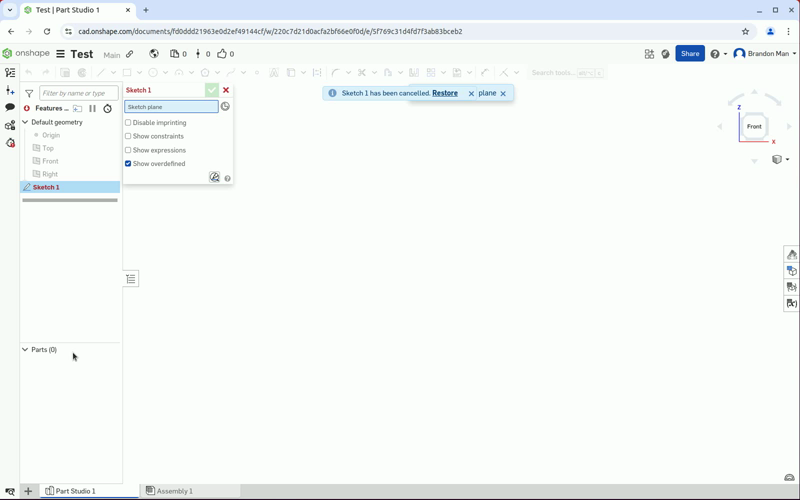
mouse_move(73, 163)
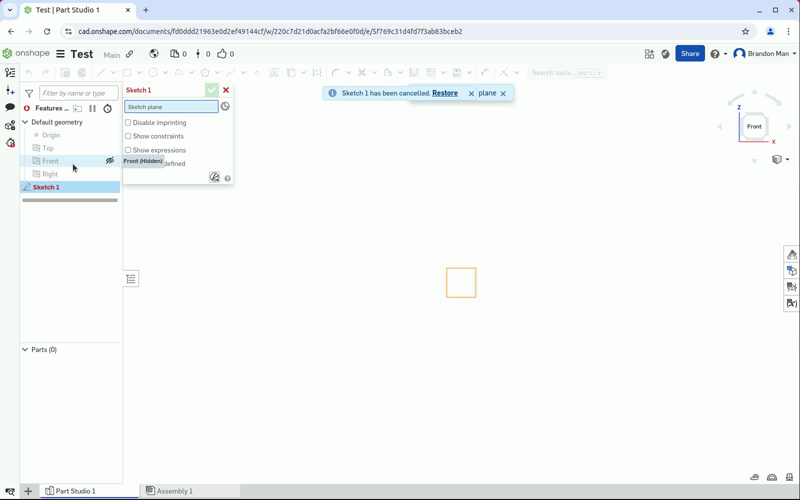
click(73, 163)
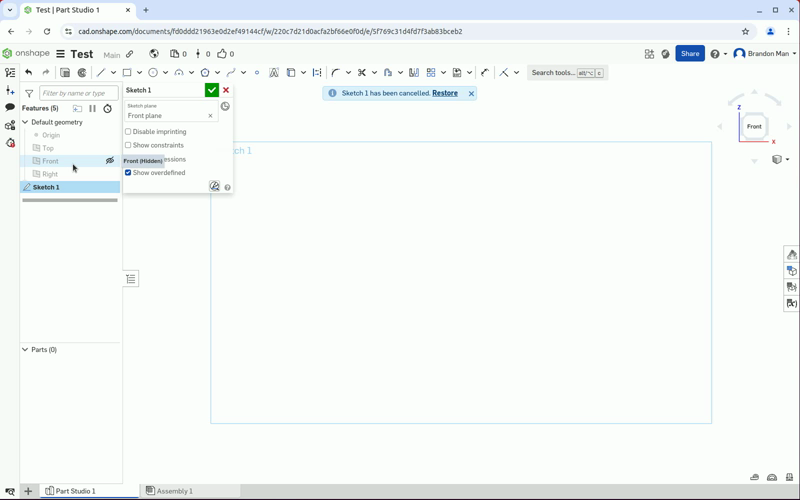
mouse_move(73, 352)
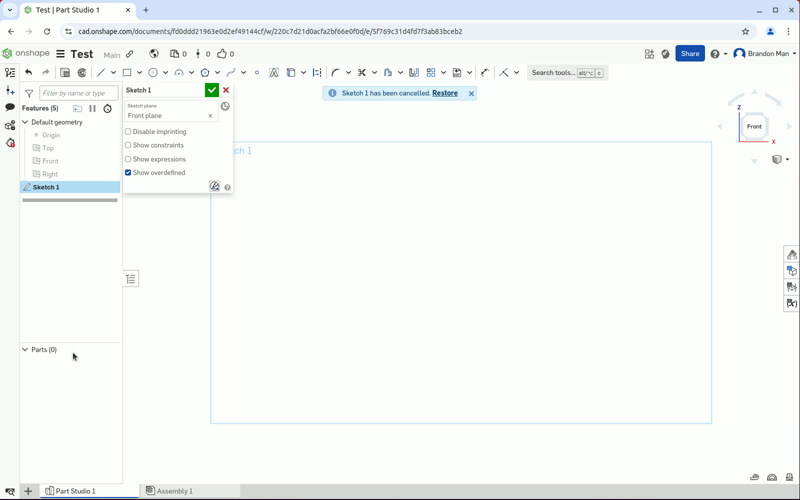
key(y)
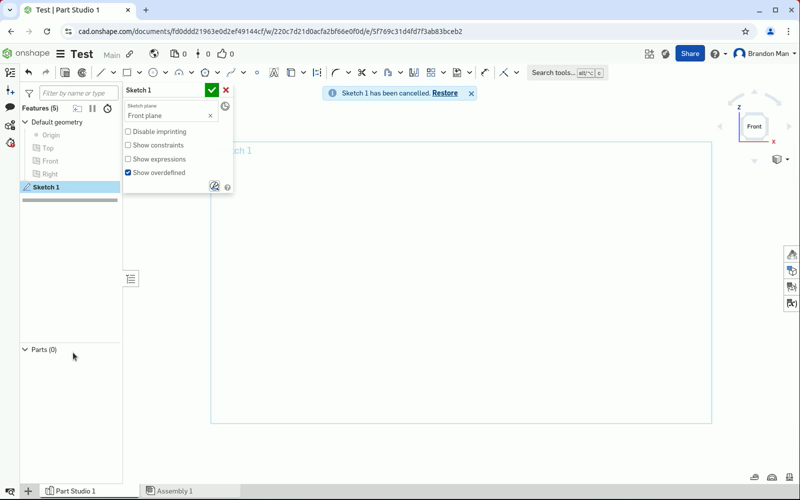
key(l)
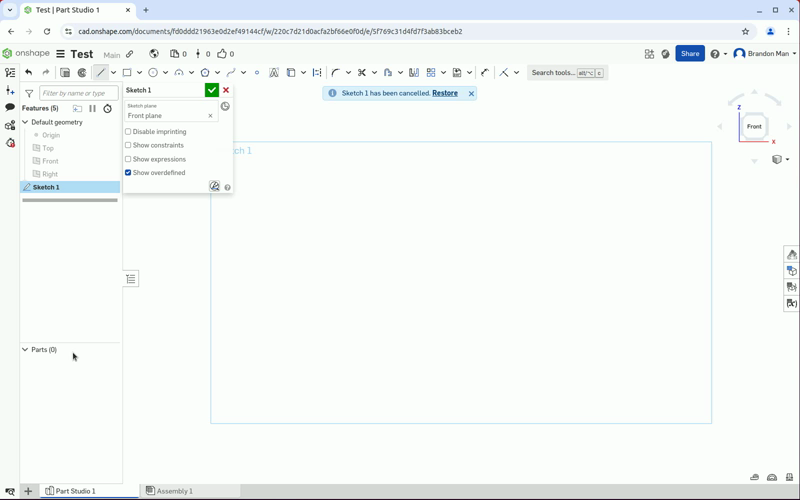
key_down(shift)
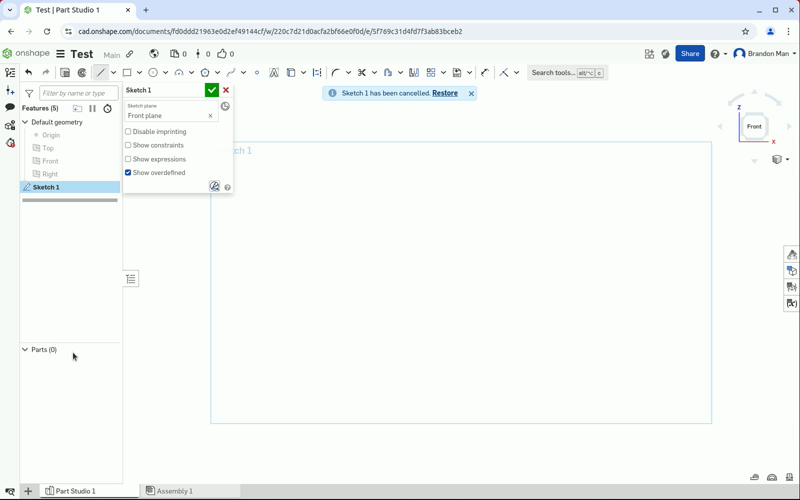
mouse_move(427, 314)
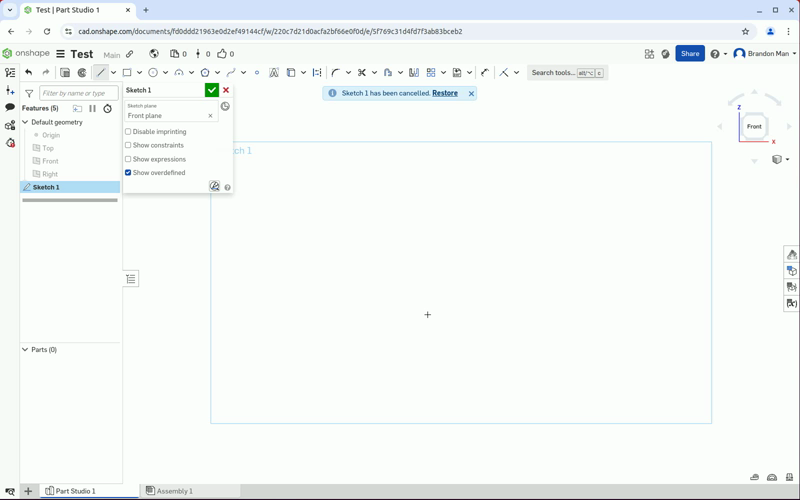
click(427, 314)
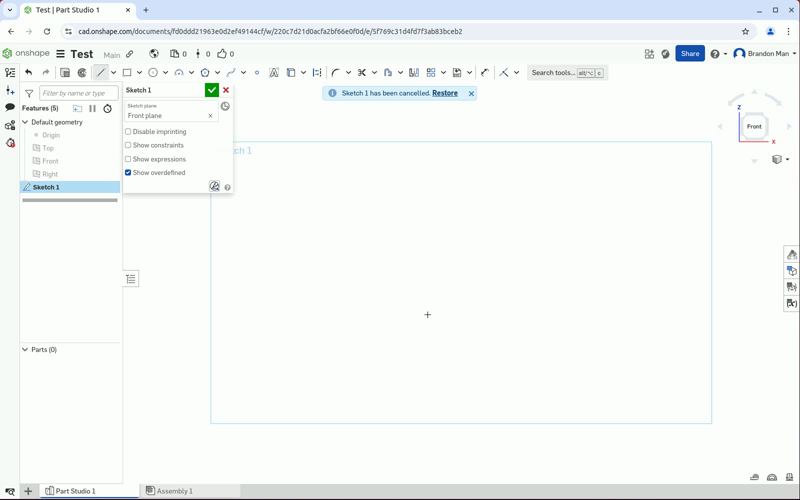
key_up(shift)
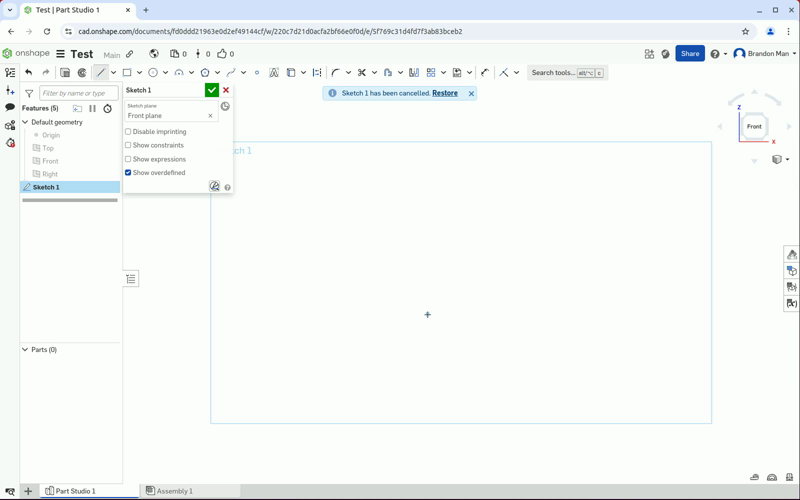
key_down(shift)
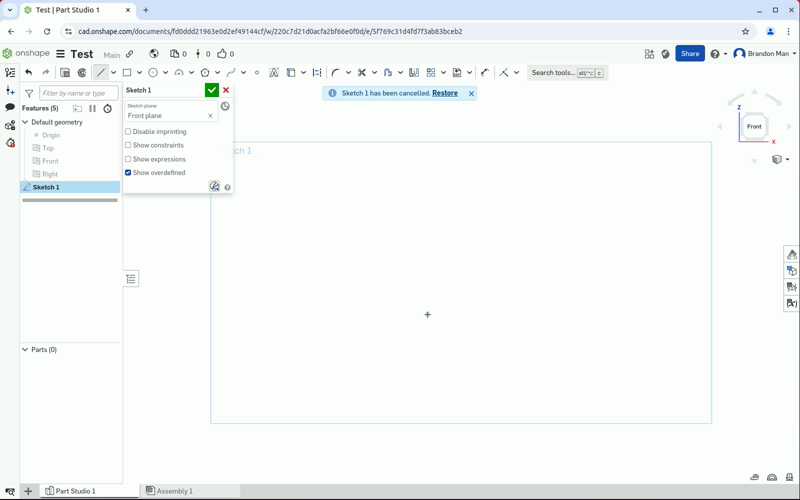
mouse_move(504, 314)
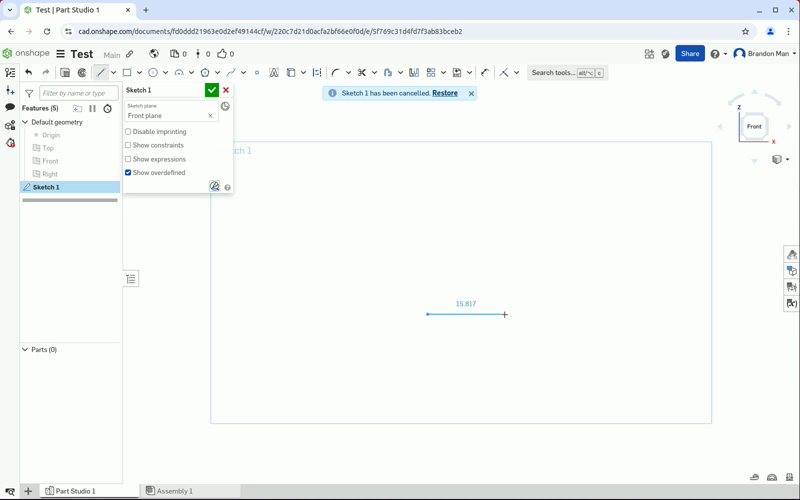
click(504, 314)
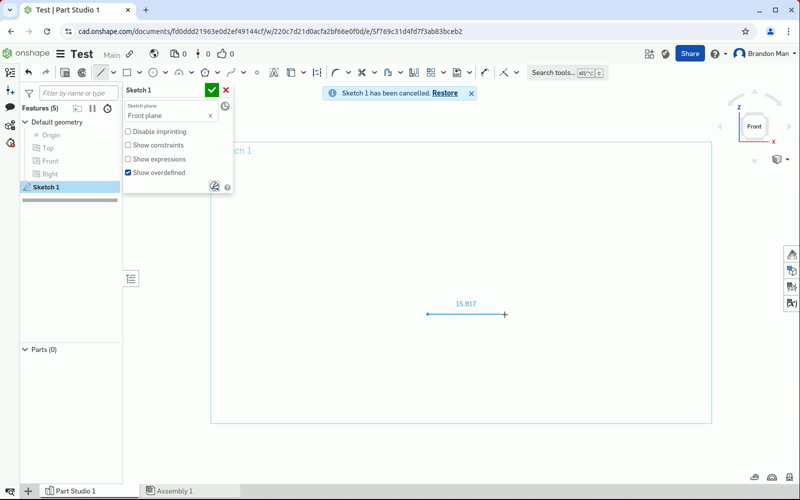
key_up(shift)
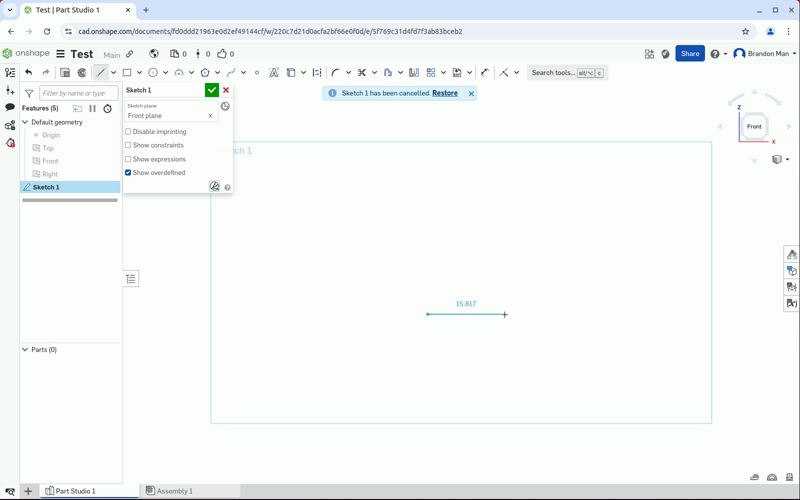
key_down(shift)
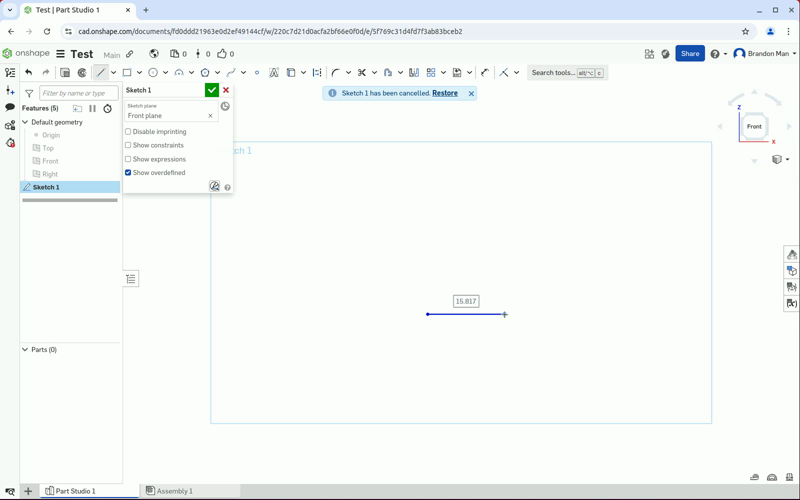
mouse_move(504, 234)
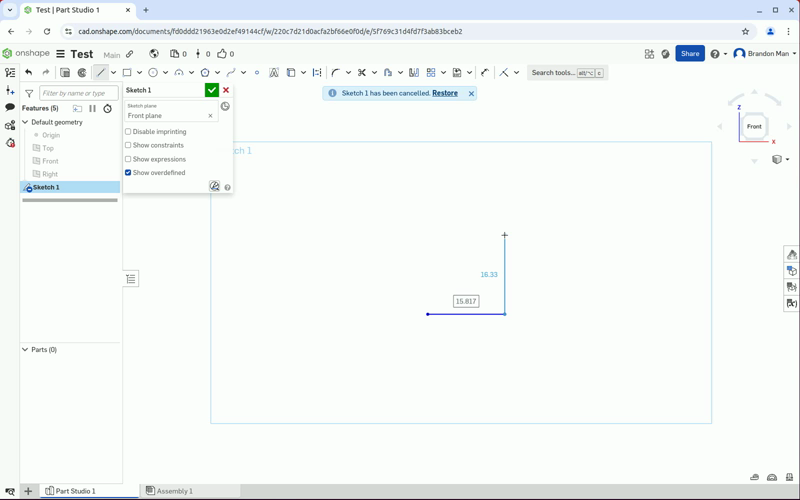
click(504, 234)
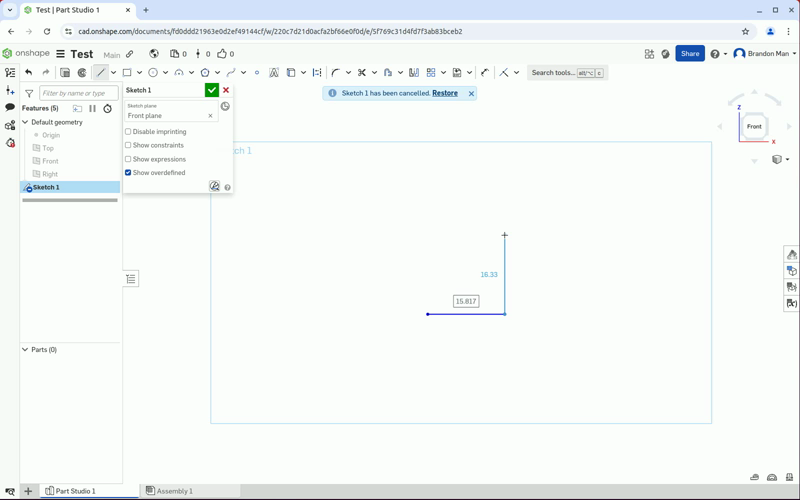
key_up(shift)
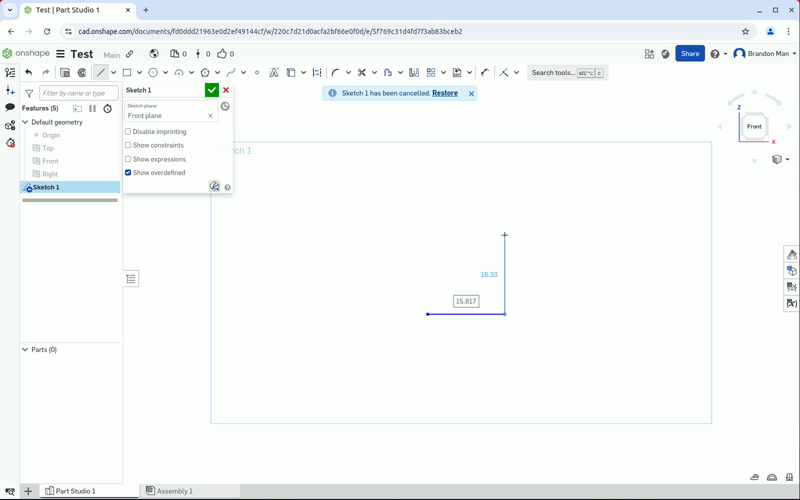
key_down(shift)
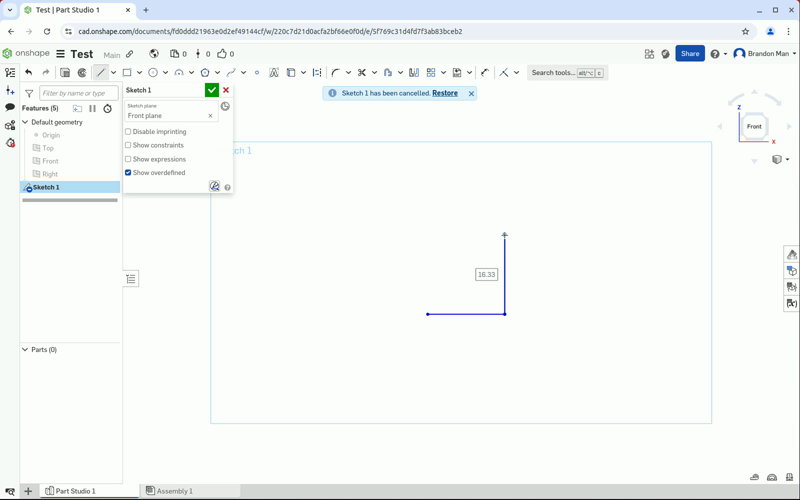
mouse_move(427, 234)
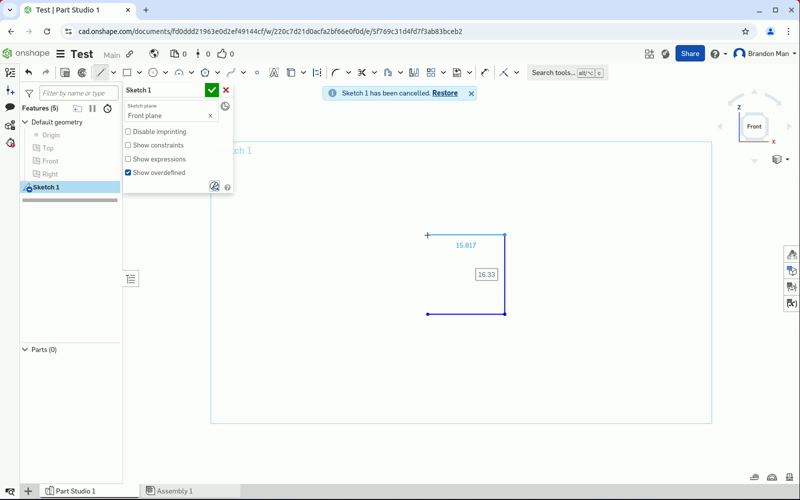
click(427, 234)
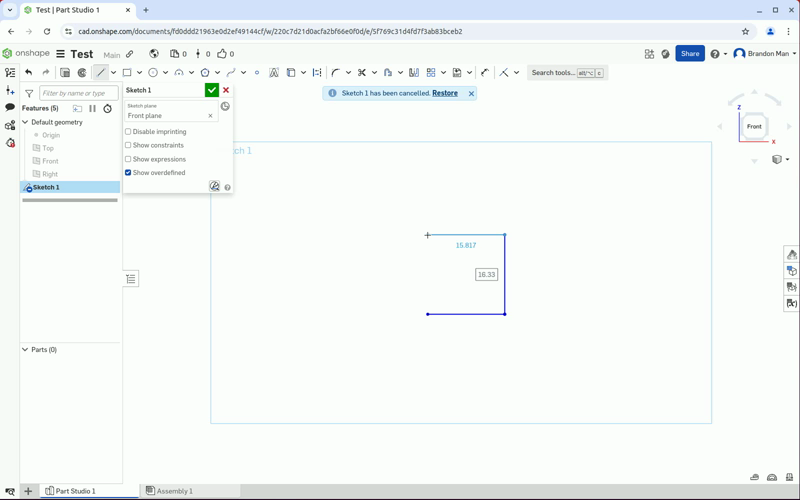
key_up(shift)
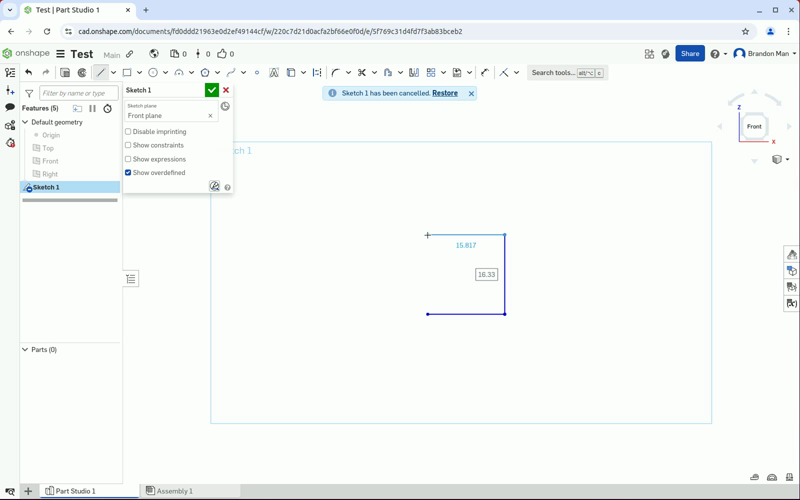
key_down(shift)
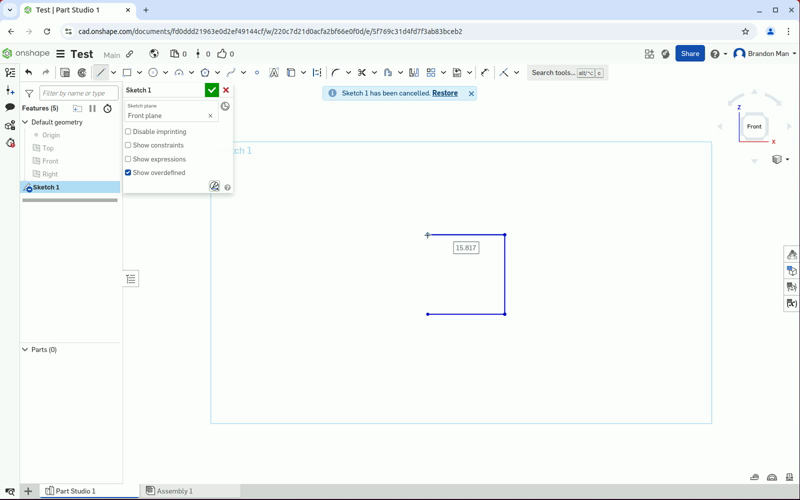
mouse_move(427, 314)
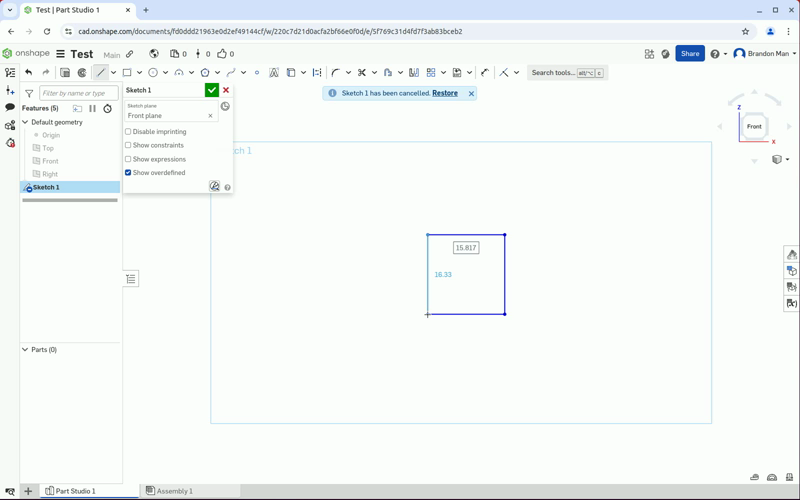
key_up(shift)
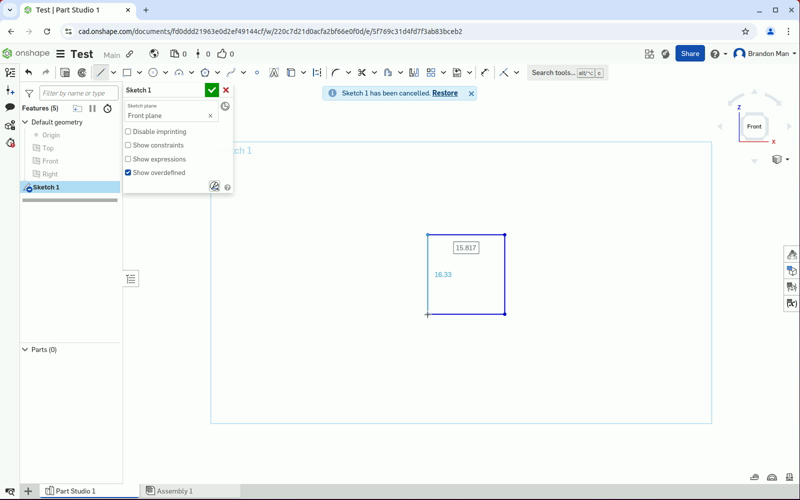
click(427, 314)
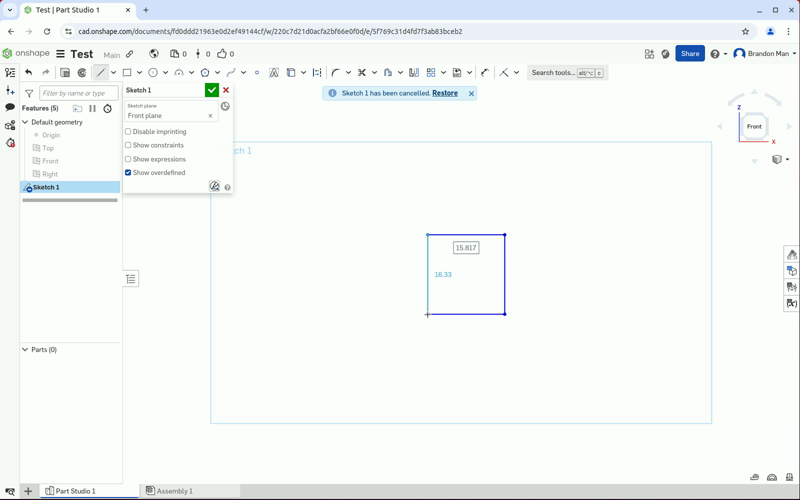
key(esc)
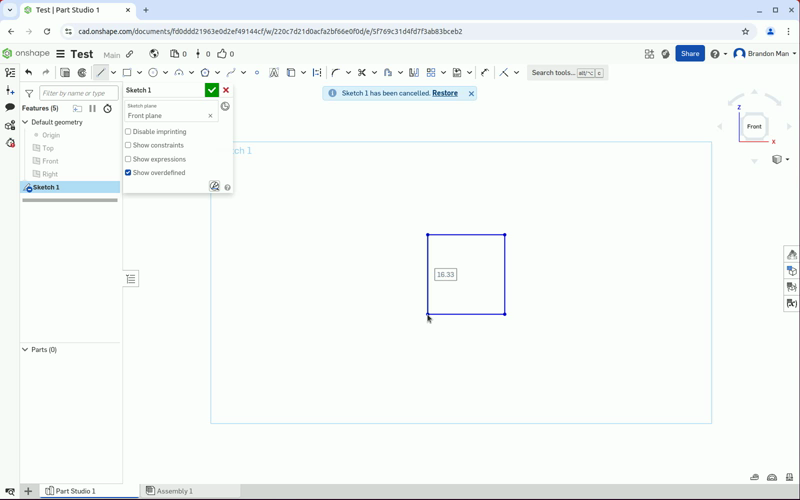
mouse_move(447, 242)
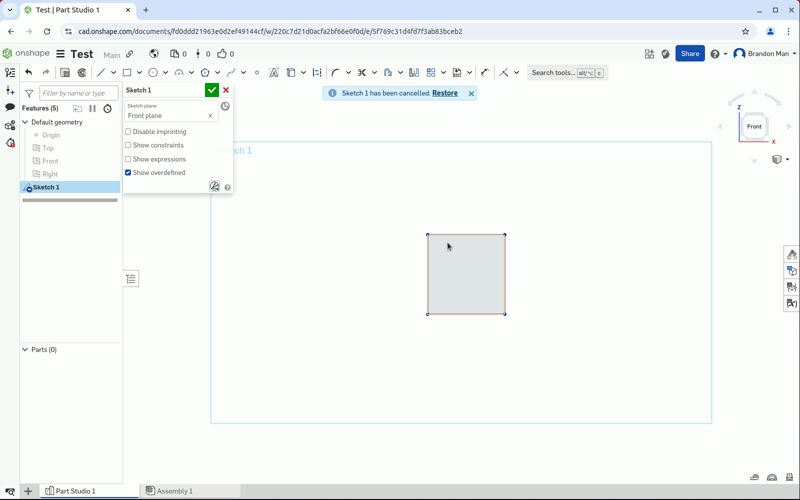
click(447, 242)
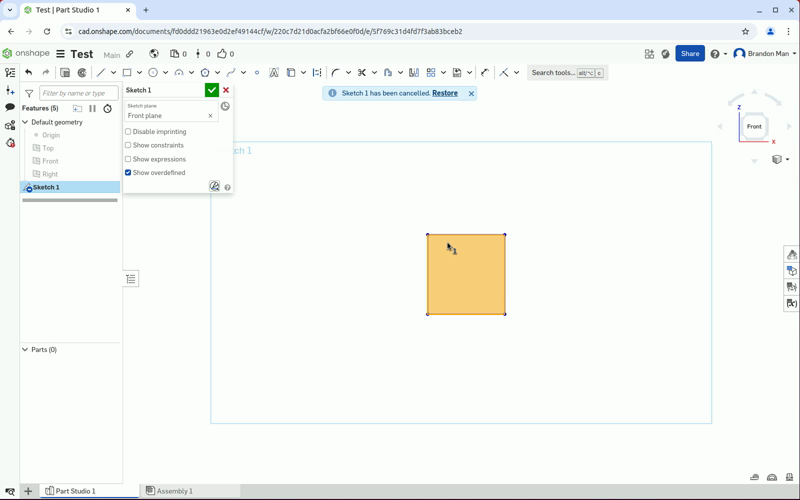
mouse_move(73, 352)
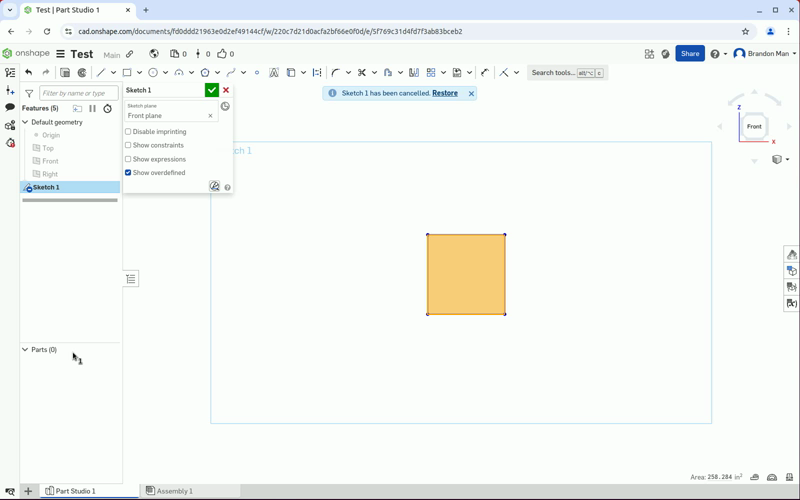
key(shift+y)
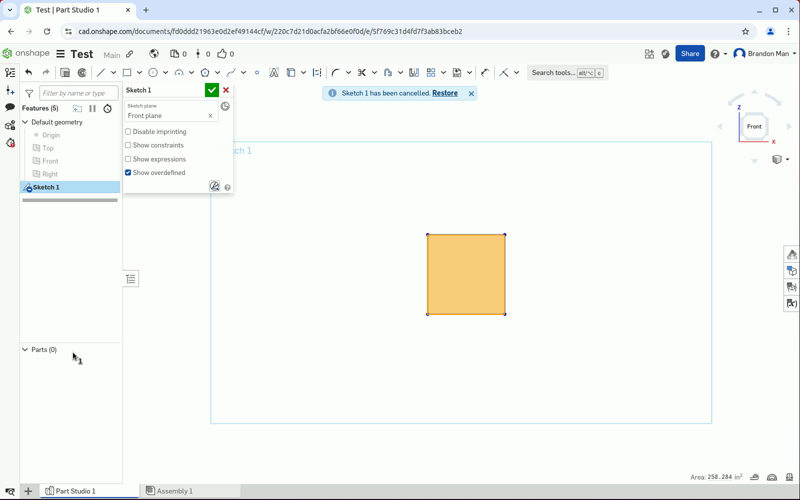
key(shift+e)
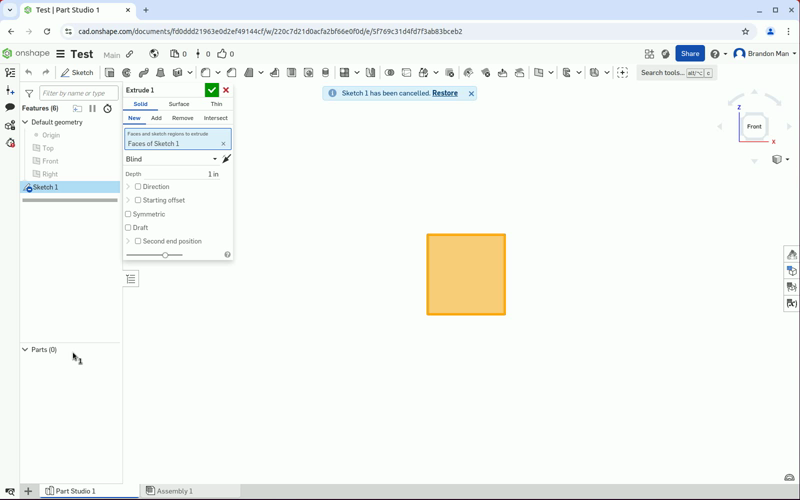
mouse_move(143, 106)
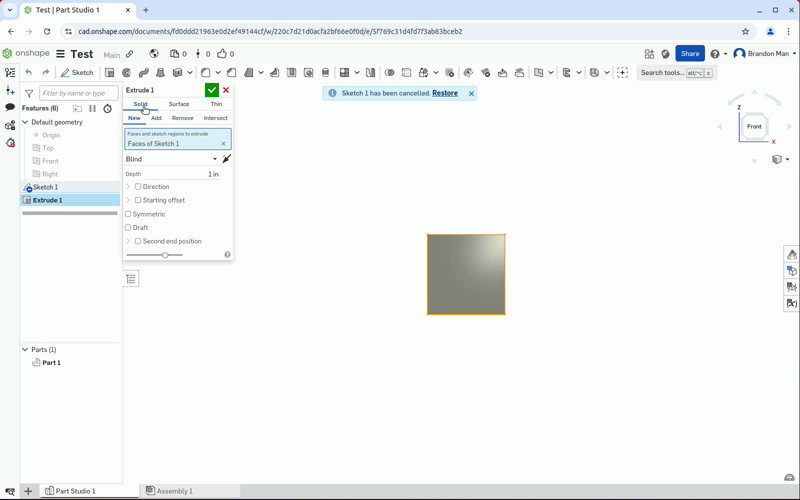
click(143, 106)
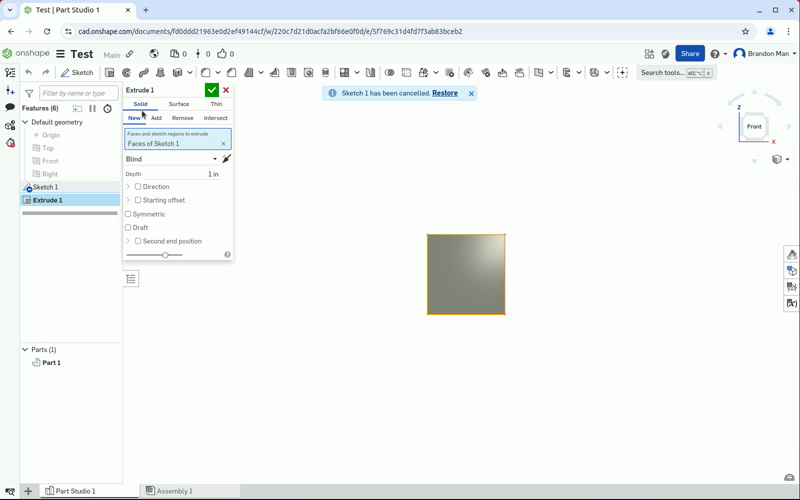
mouse_move(137, 120)
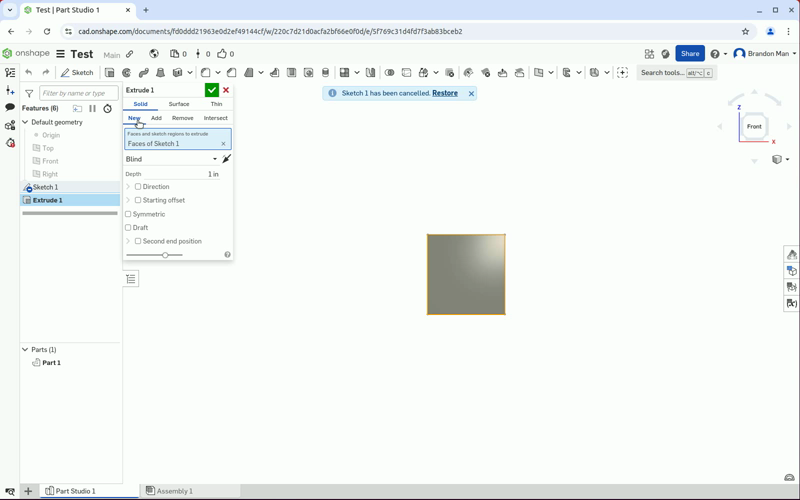
click(137, 120)
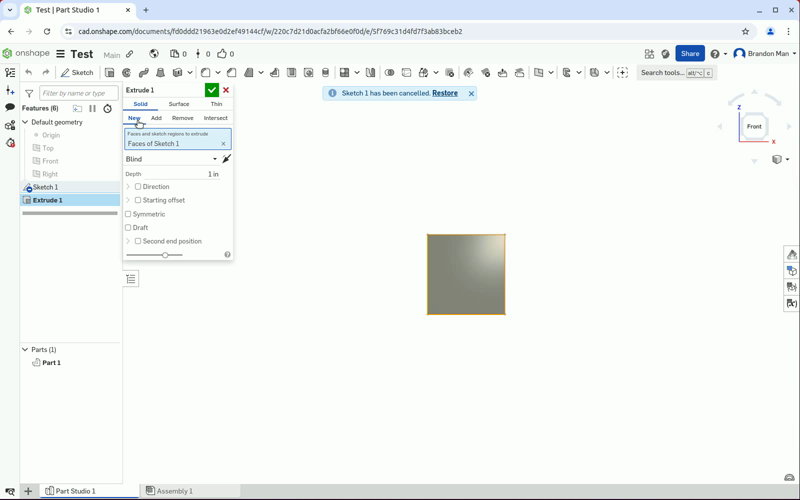
key(tab, 4)
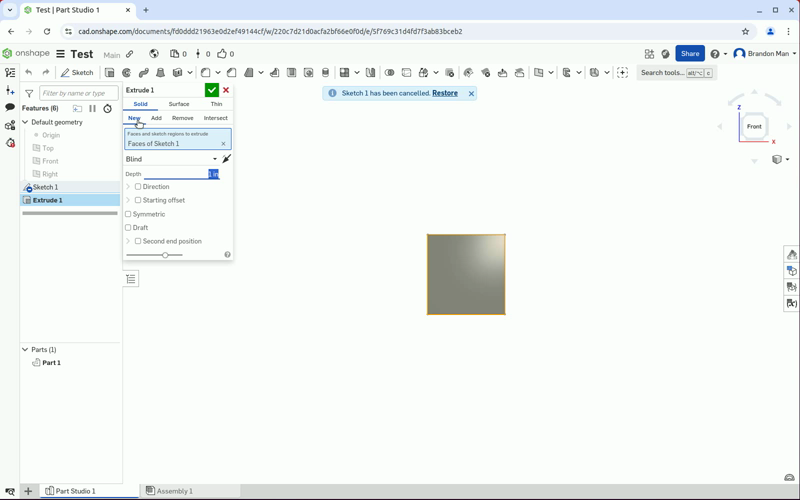
text(20.46)
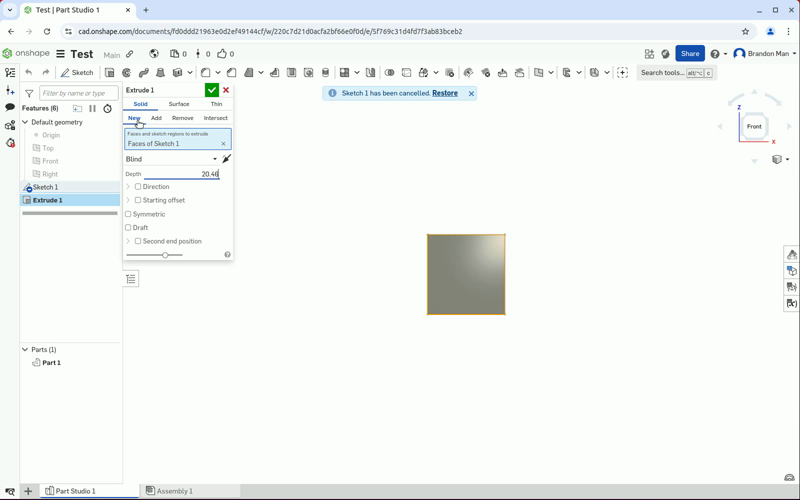
key(enter)
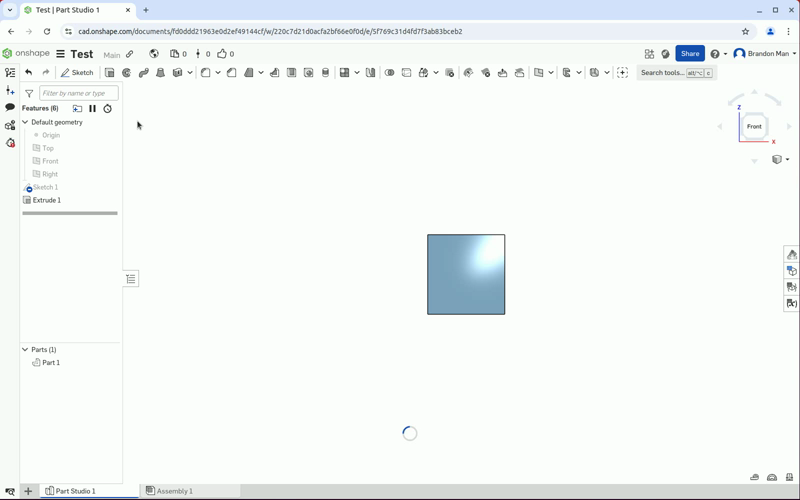
key(shift+h)
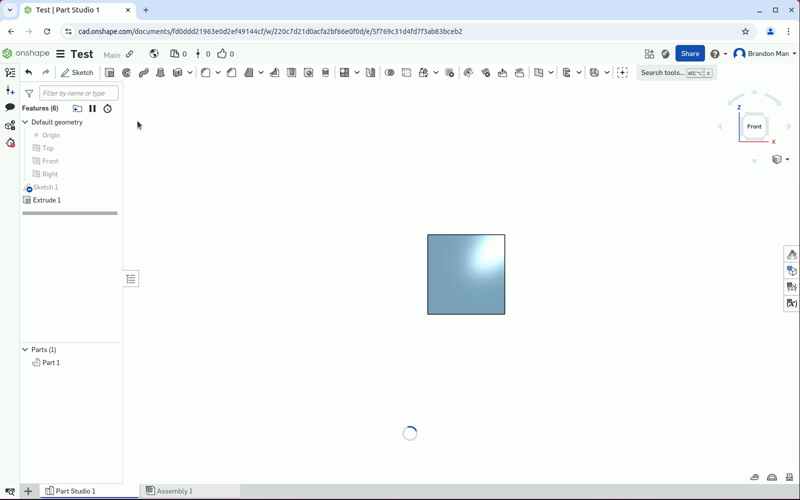
key(shift+h)
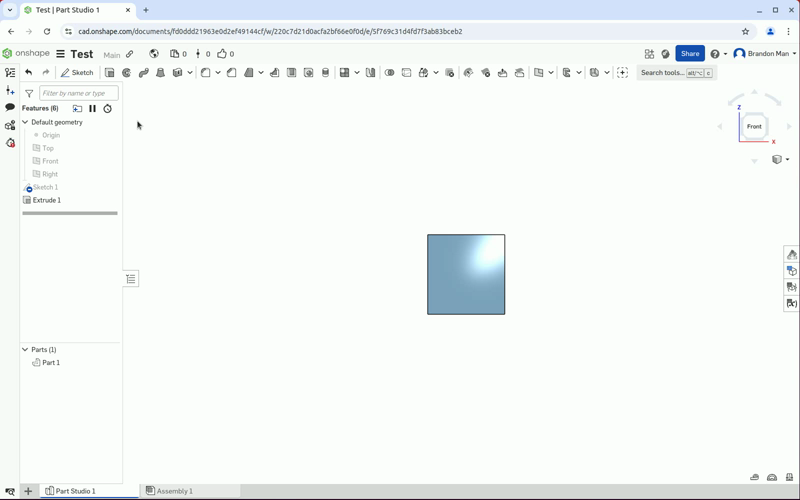
mouse_move(73, 189)
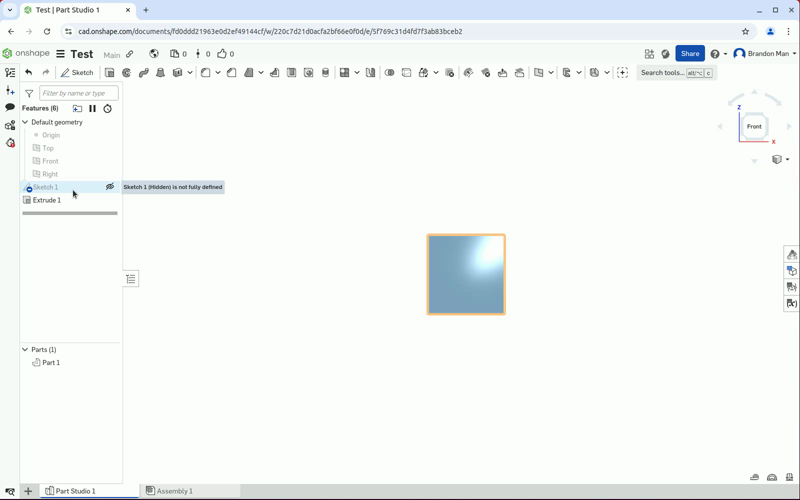
click(73, 189)
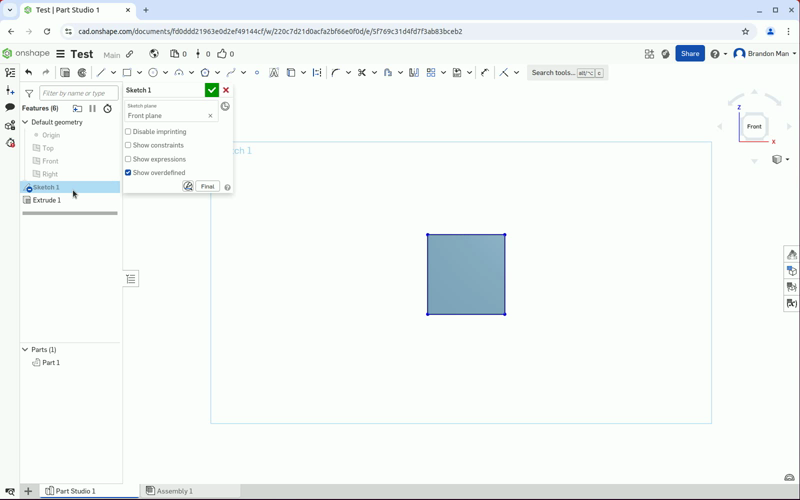
mouse_move(229, 92)
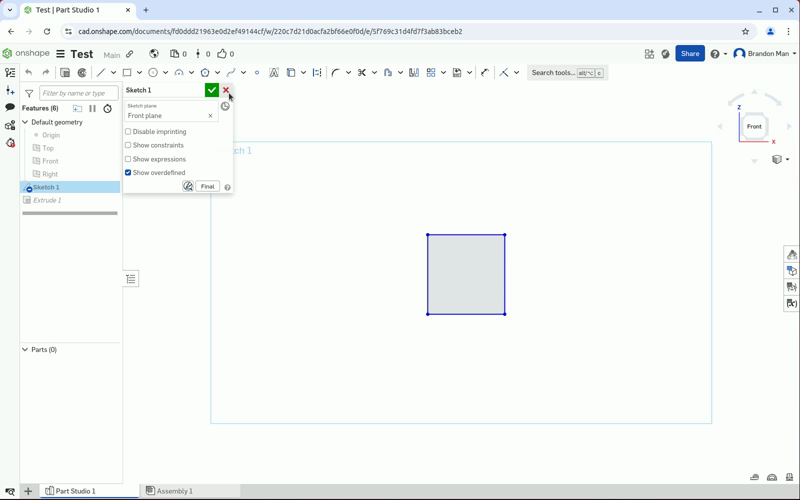
click(229, 92)
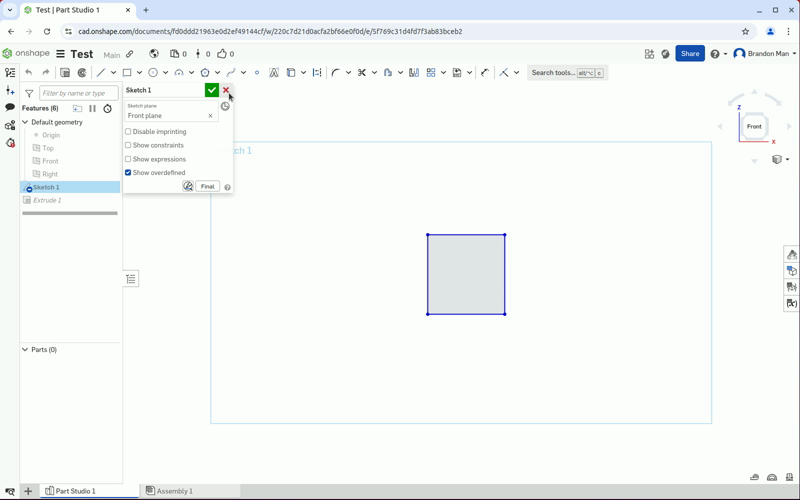
key(shift+s)
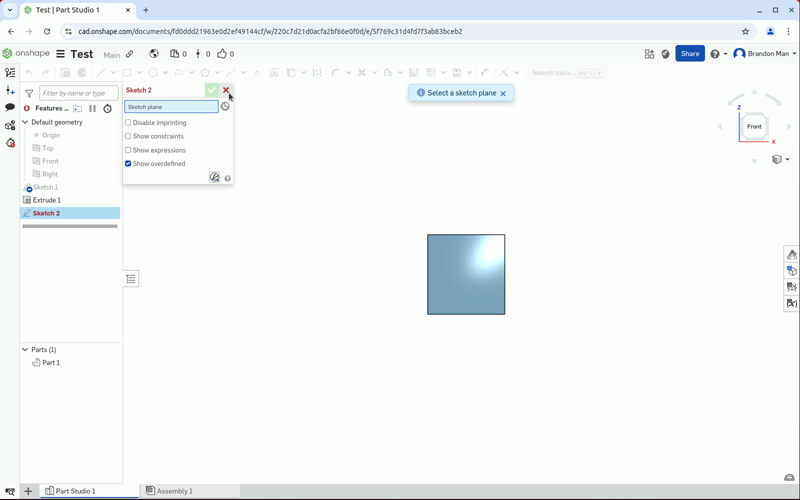
mouse_move(73, 163)
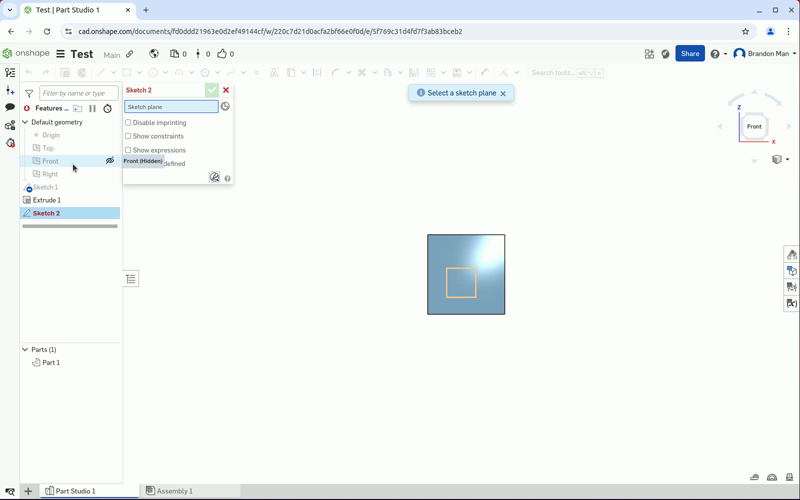
click(73, 163)
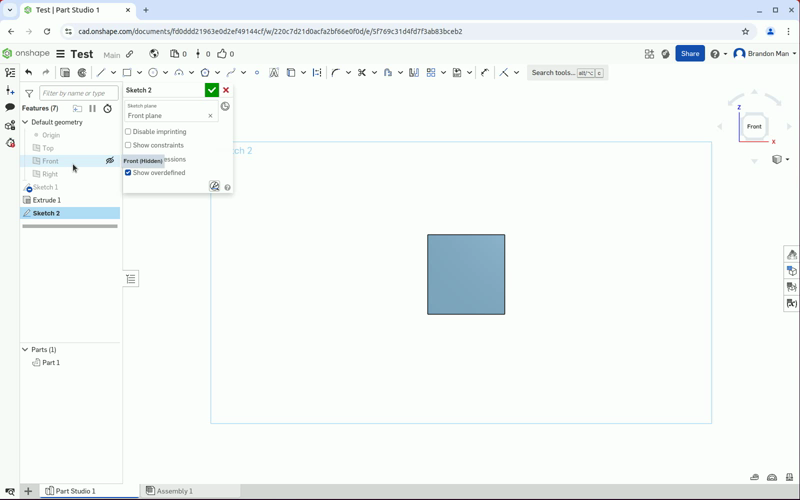
mouse_move(73, 352)
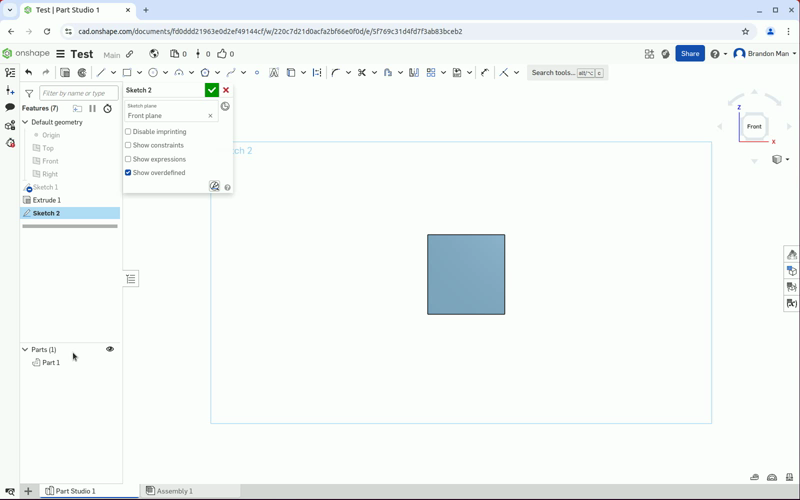
key(y)
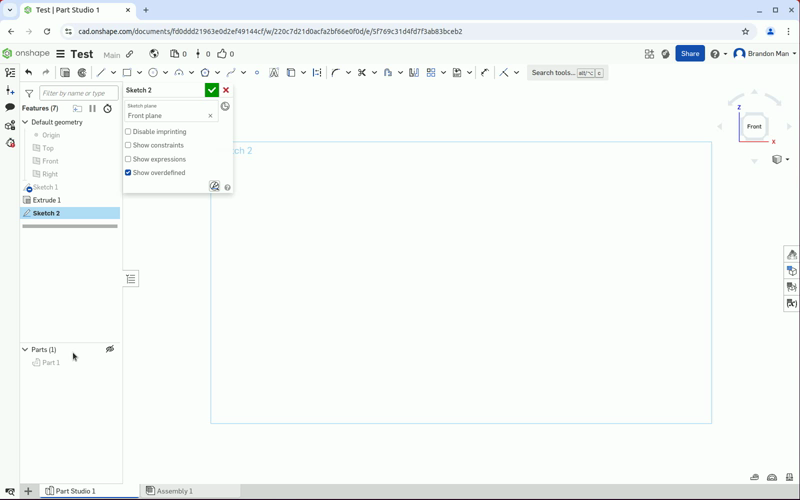
key(l)
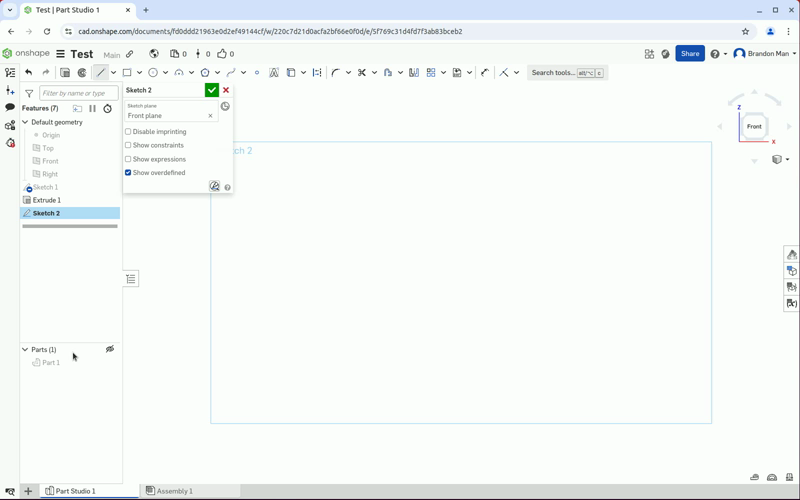
key_down(shift)
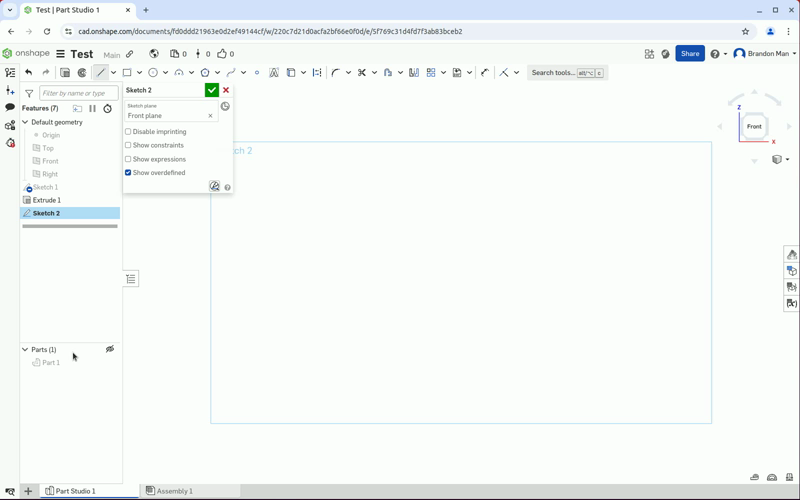
mouse_move(392, 346)
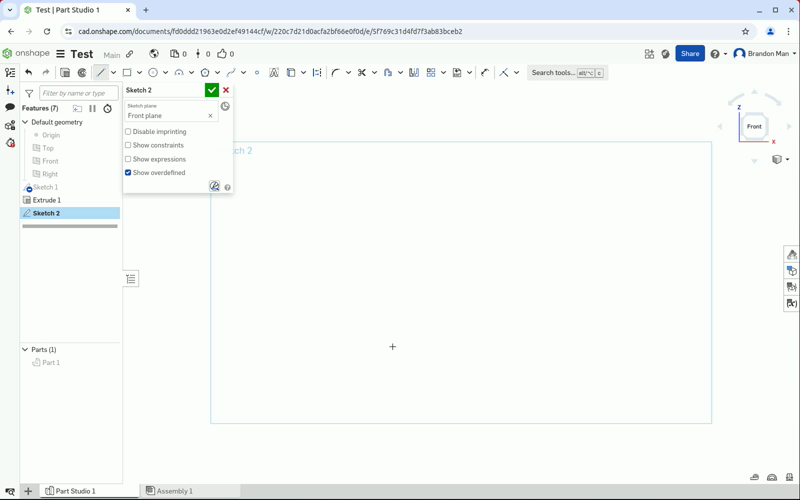
click(392, 346)
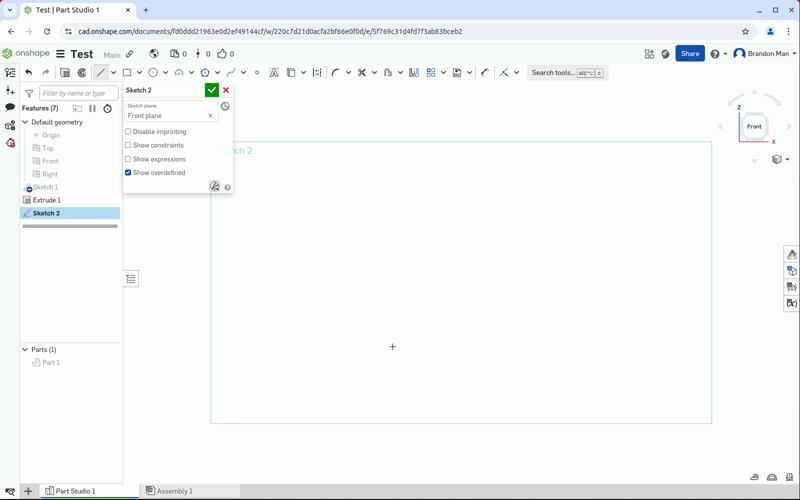
key_up(shift)
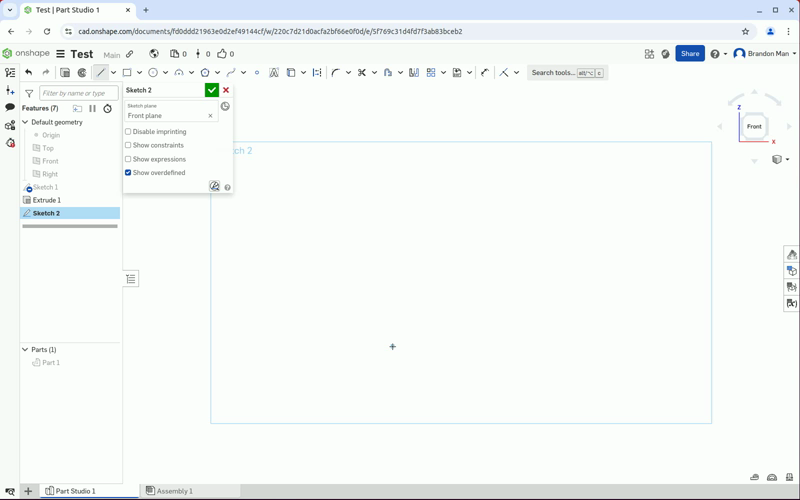
key_down(shift)
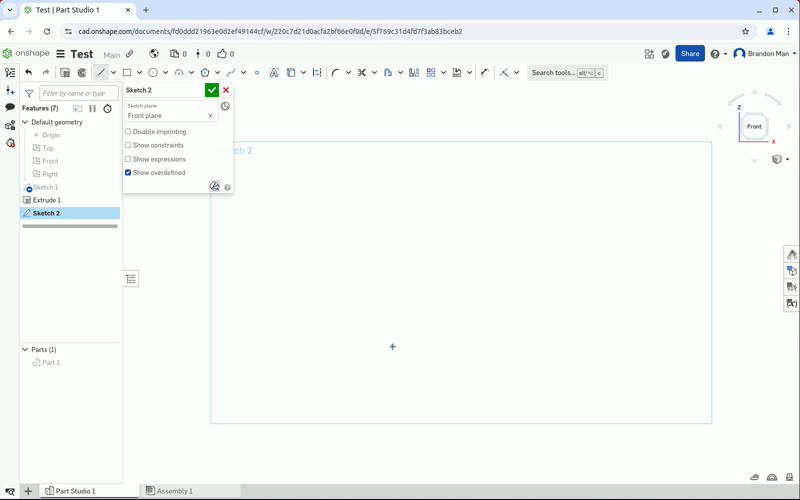
mouse_move(572, 346)
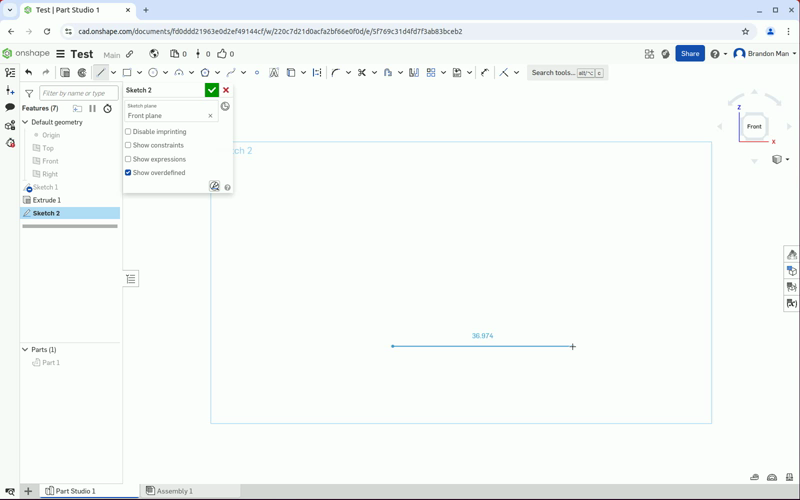
click(572, 346)
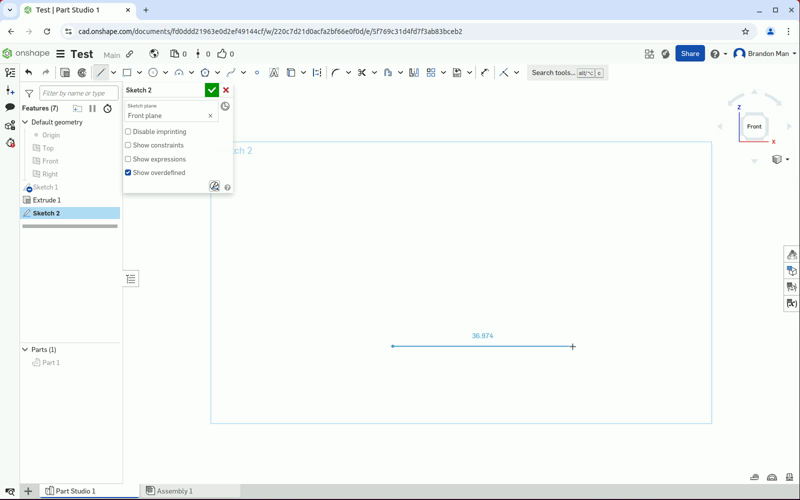
key_up(shift)
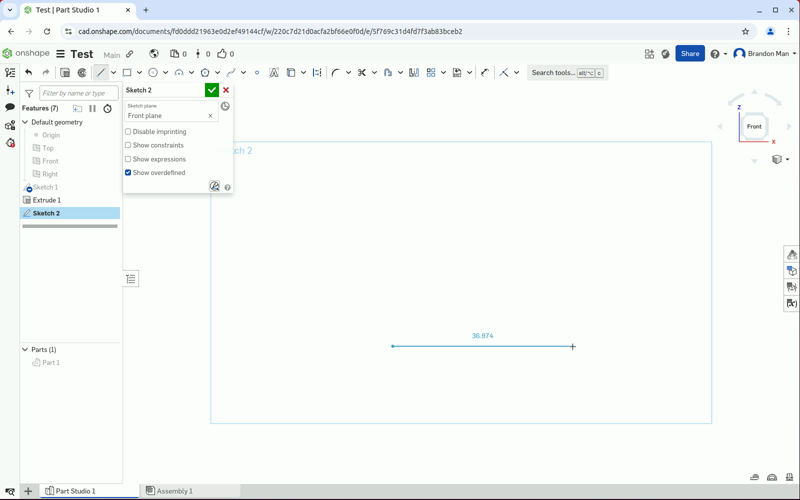
key_down(shift)
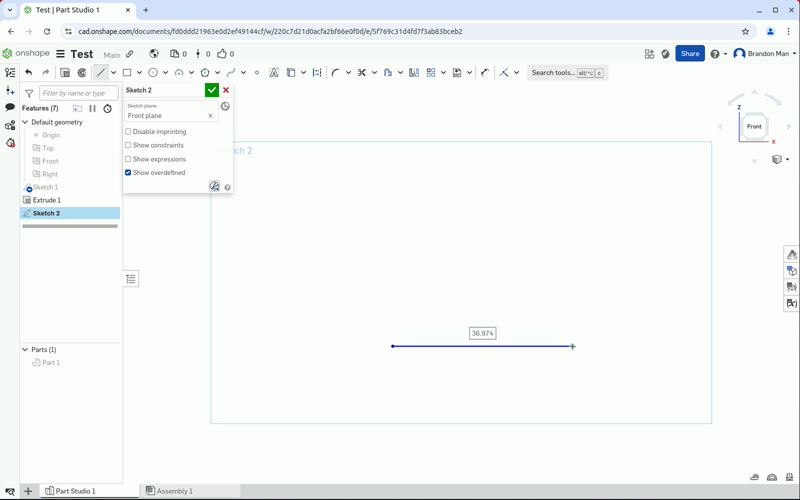
mouse_move(483, 191)
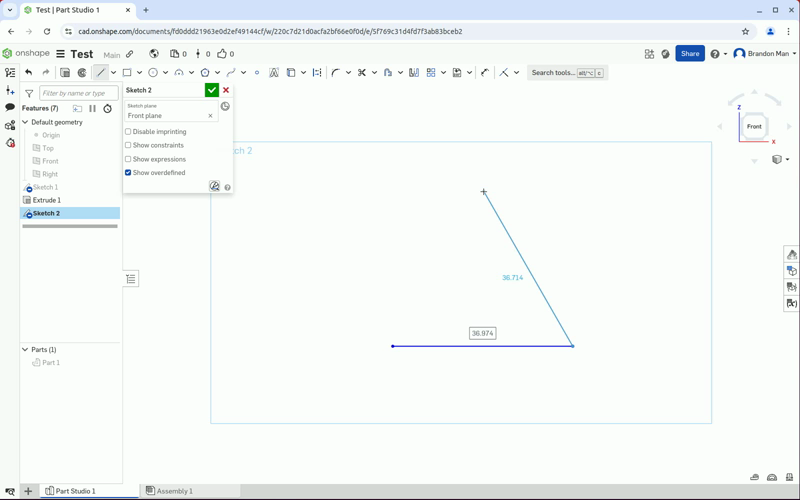
click(483, 191)
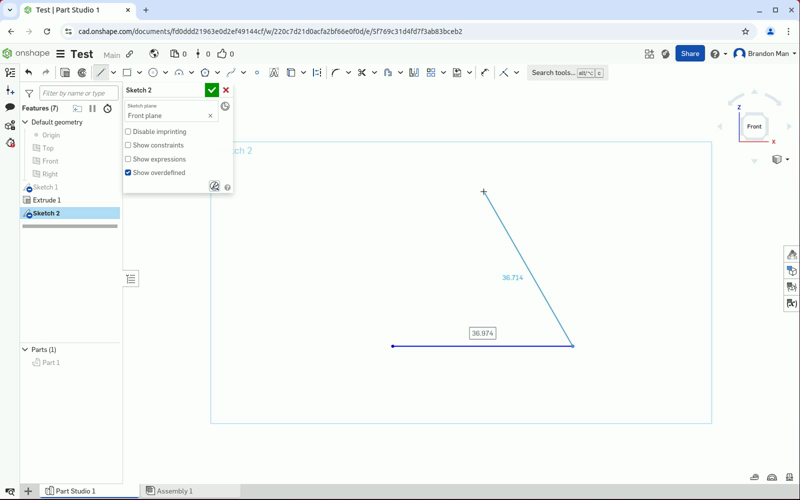
key_up(shift)
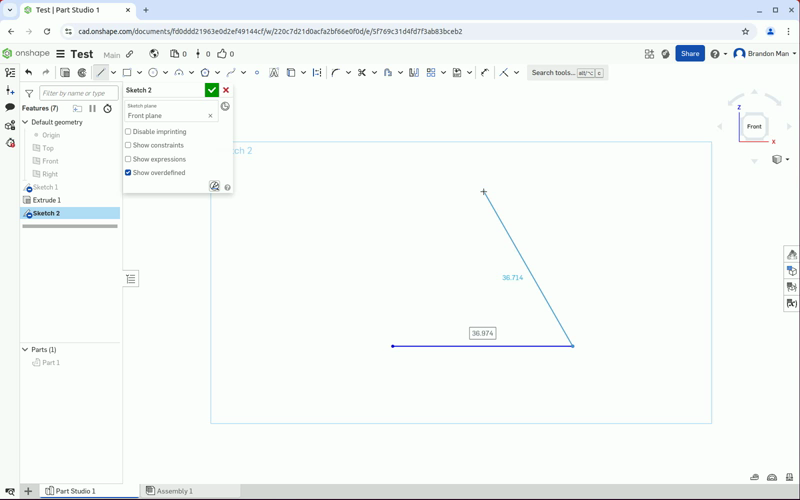
key_down(shift)
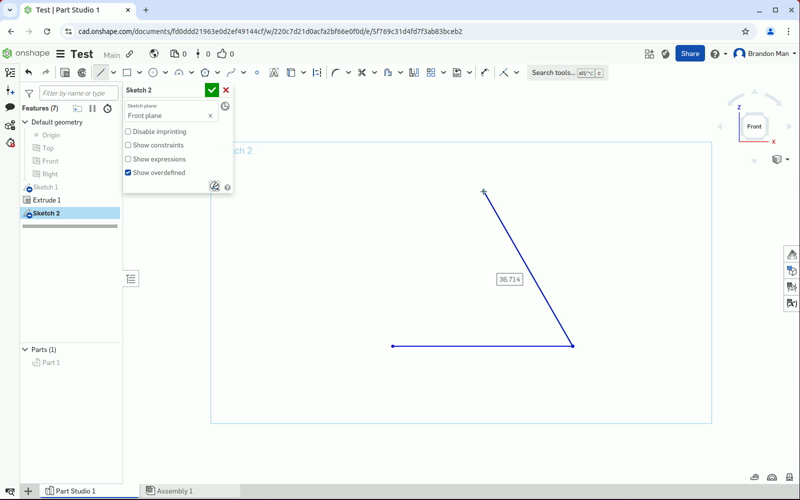
mouse_move(392, 346)
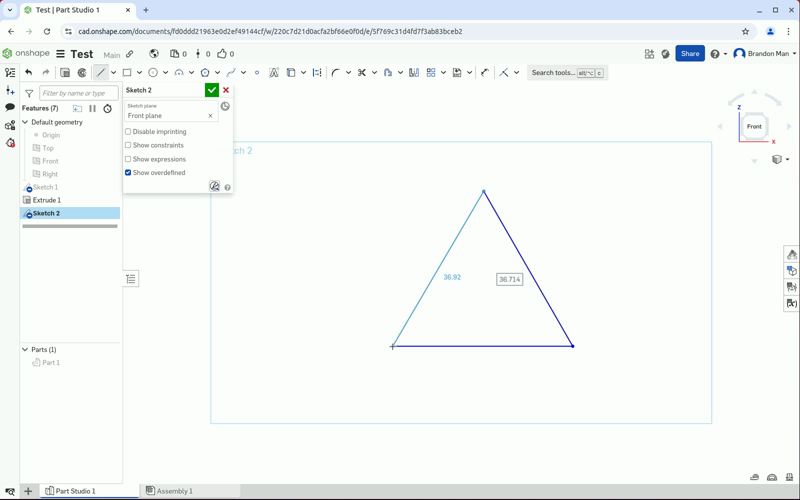
key_up(shift)
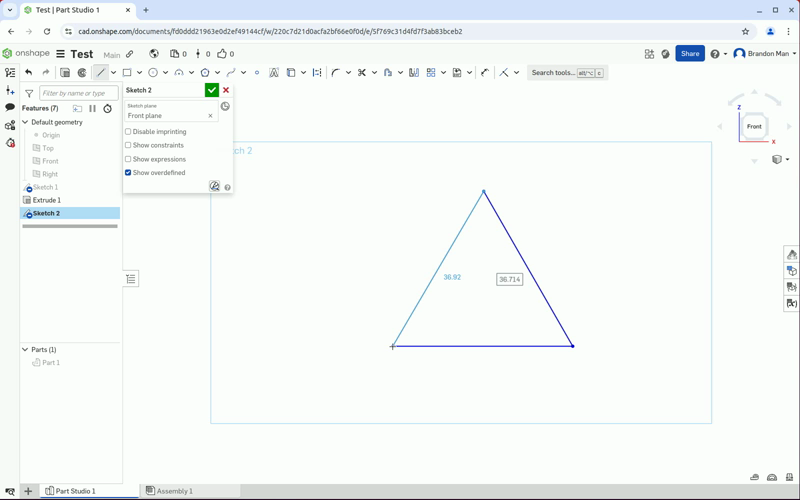
click(392, 346)
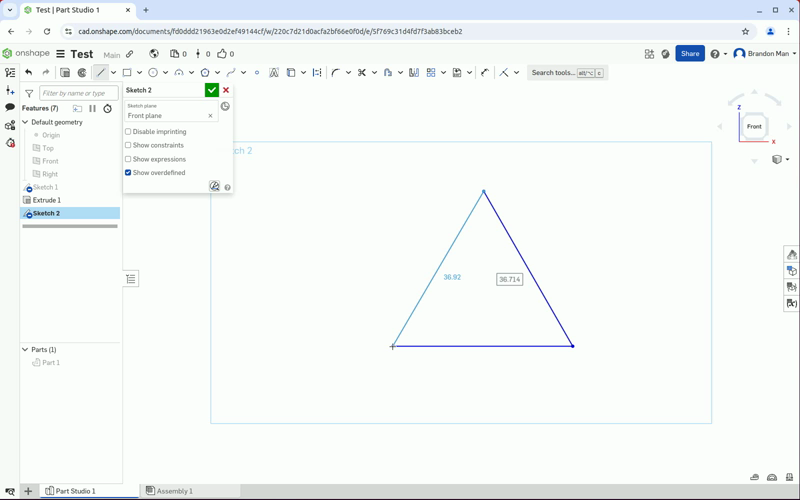
key(esc)
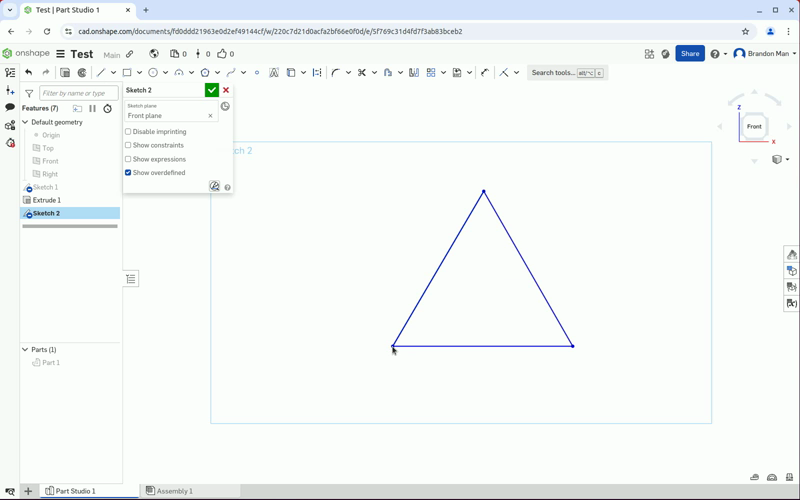
mouse_move(530, 303)
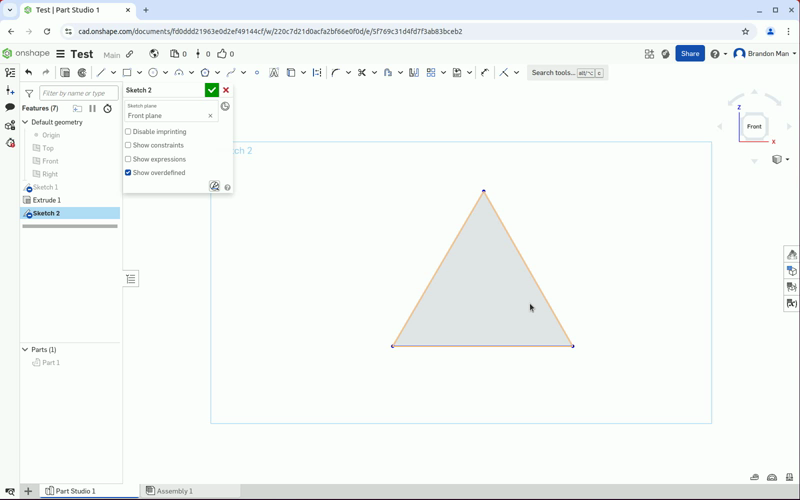
click(530, 303)
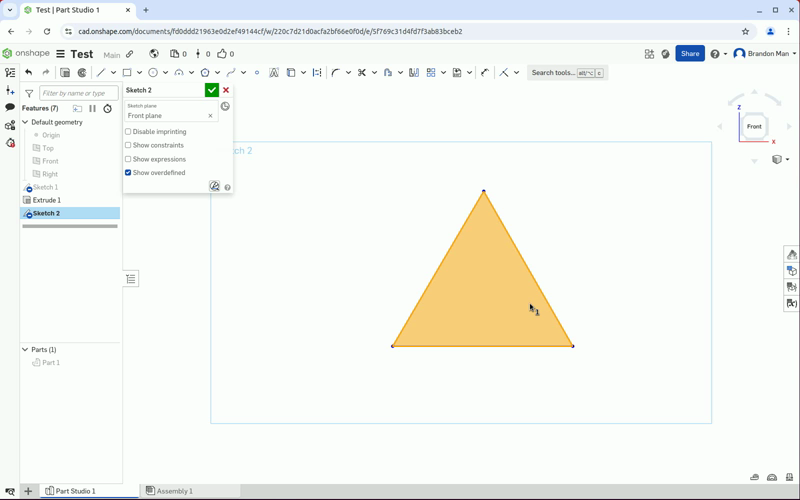
mouse_move(73, 352)
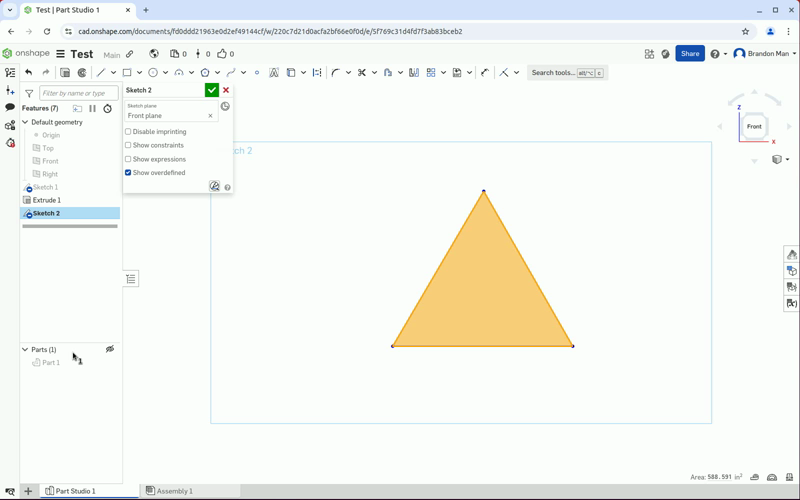
key(shift+y)
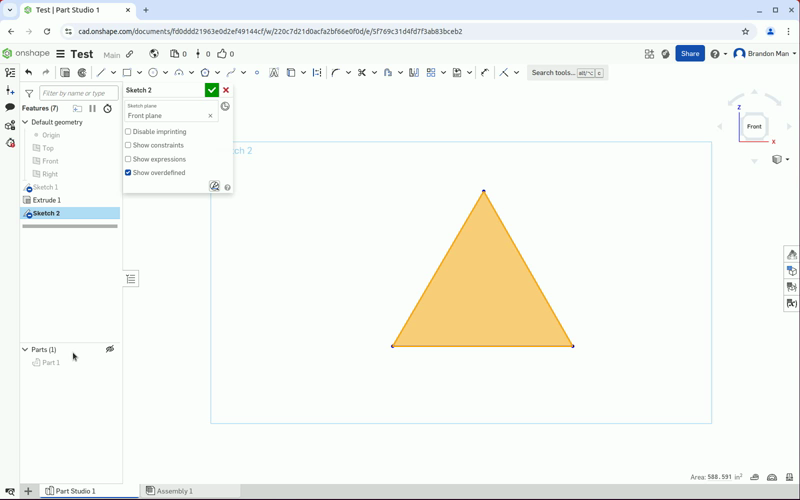
key(shift+e)
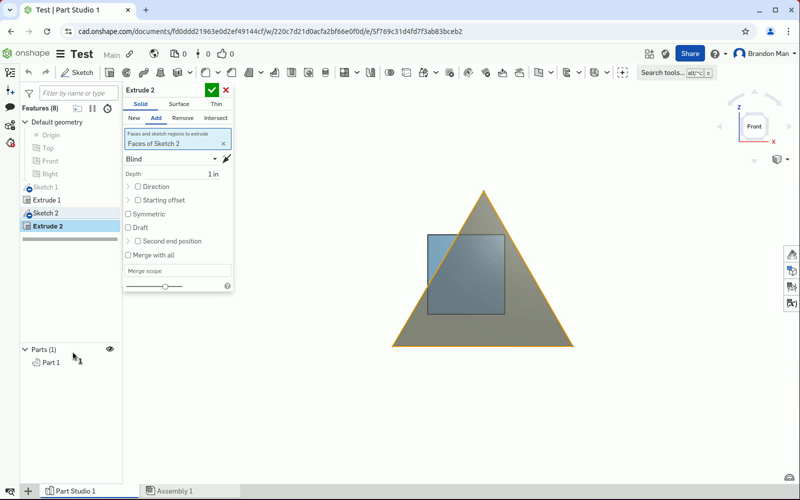
mouse_move(143, 106)
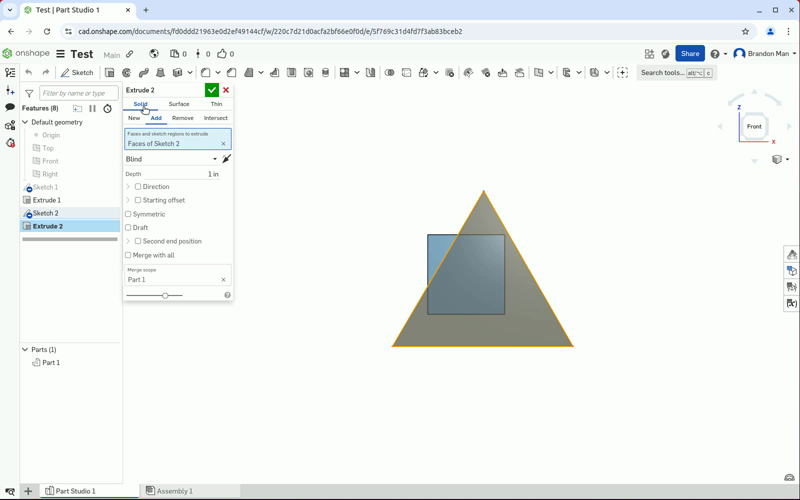
click(143, 106)
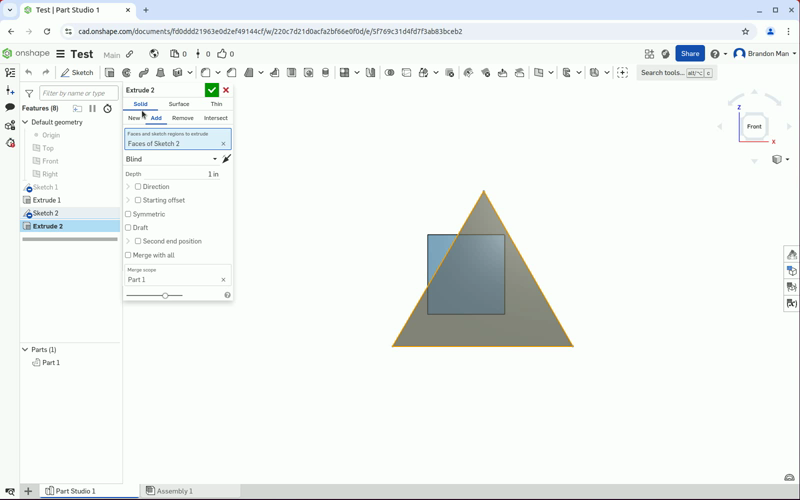
mouse_move(137, 120)
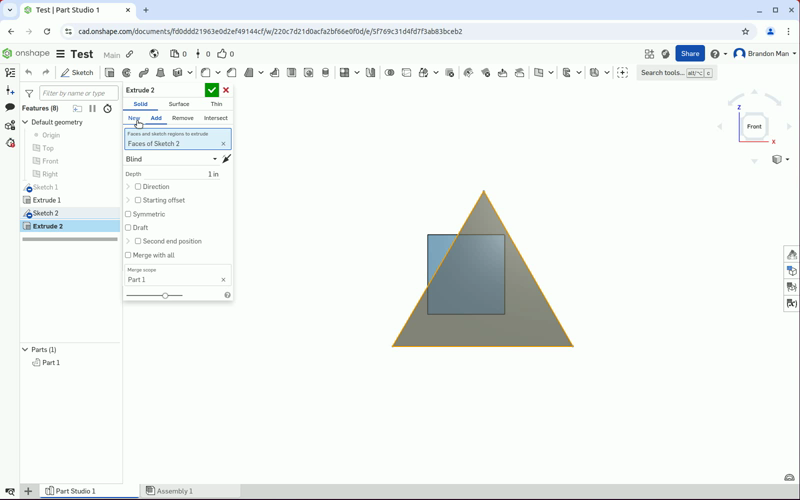
click(137, 120)
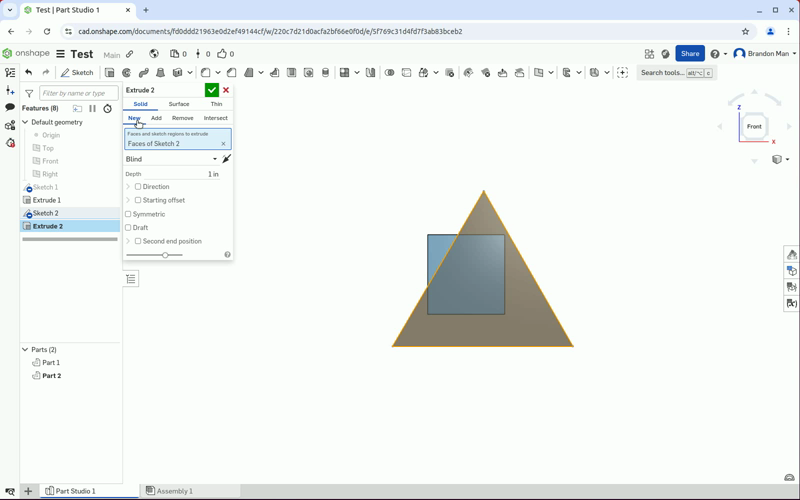
key(tab, 4)
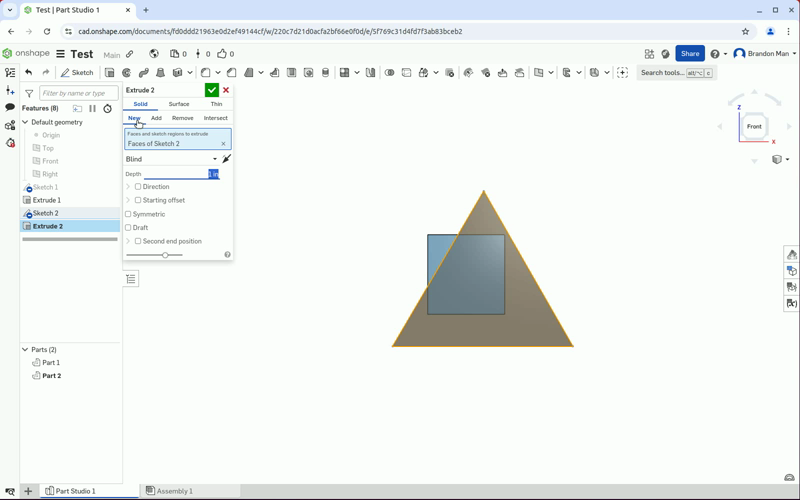
text(20.46)
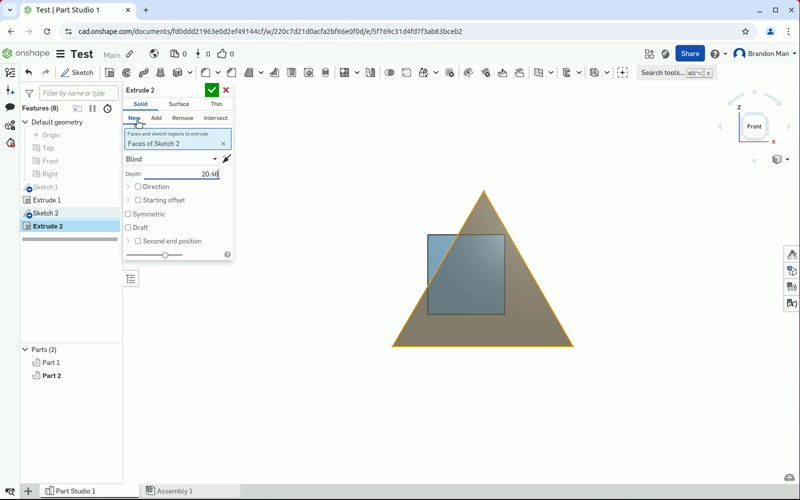
key(enter)
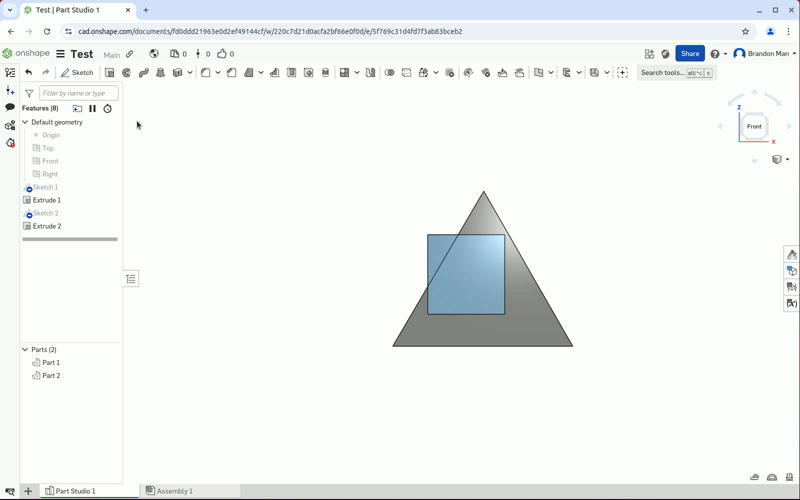
key(shift+h)
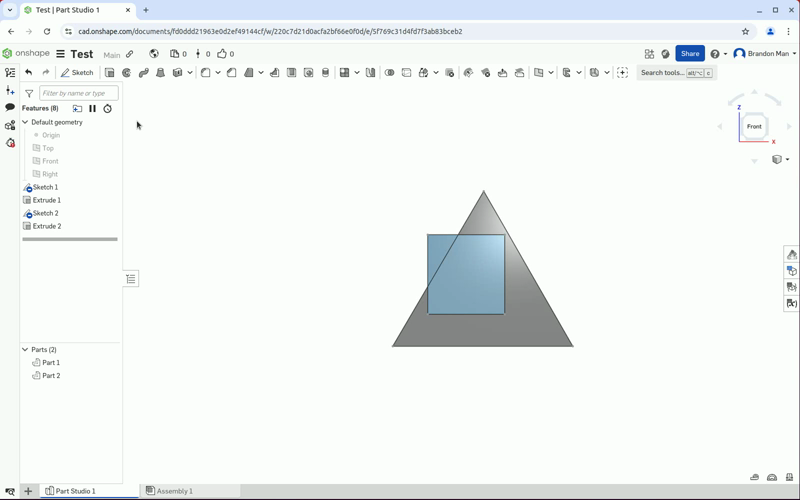
key(shift+h)
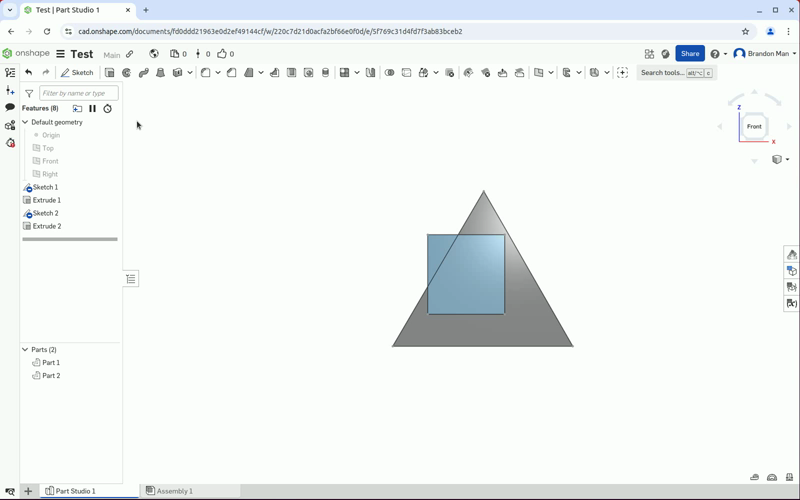
key(shift+7)
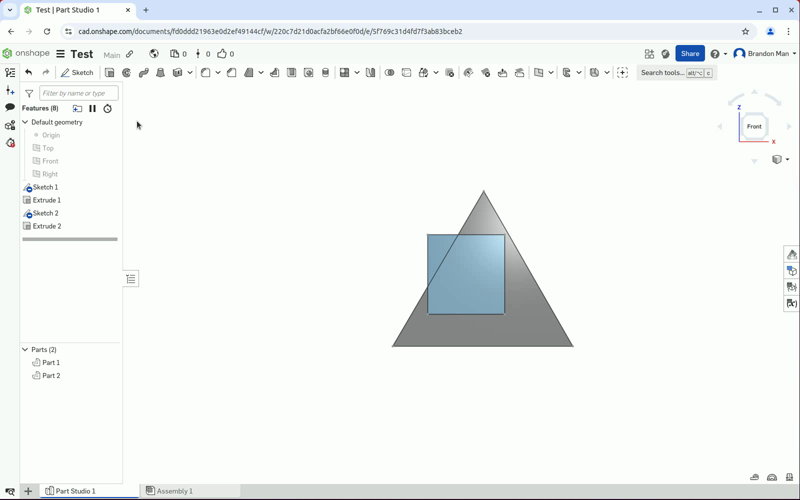
key(left, 2)
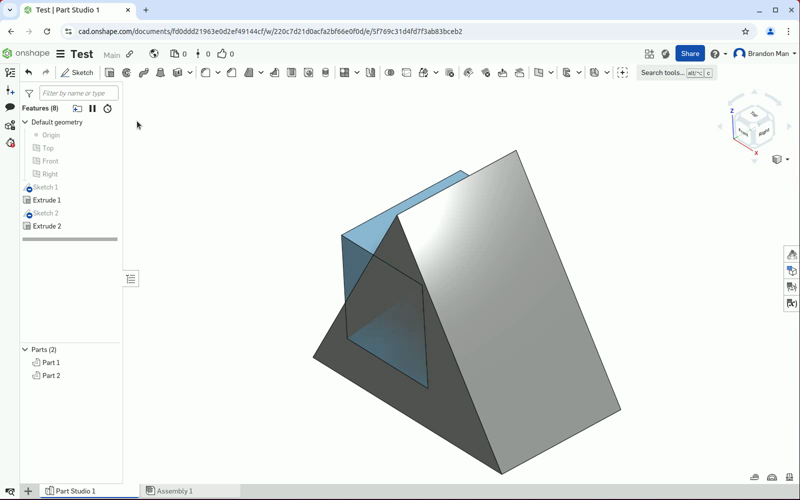
key(down, 2)
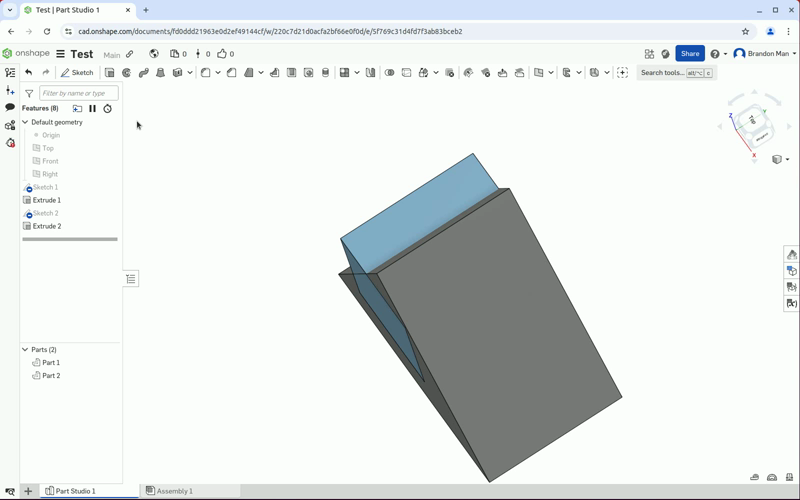
key(up, 2)
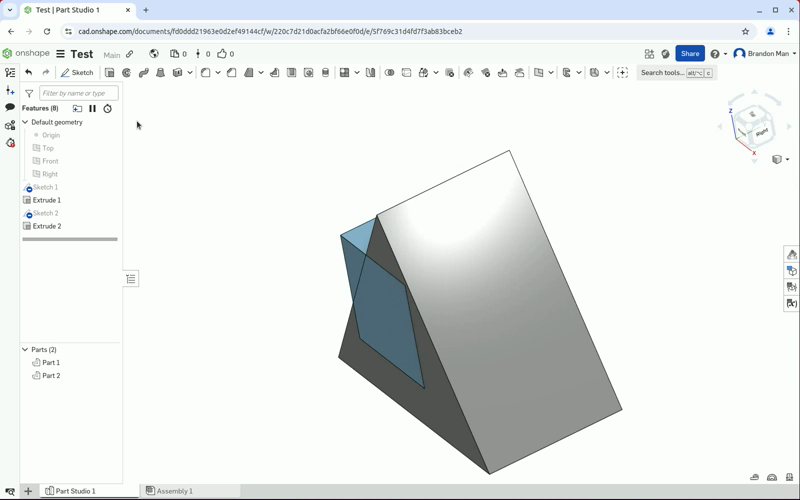
key(right, 2)
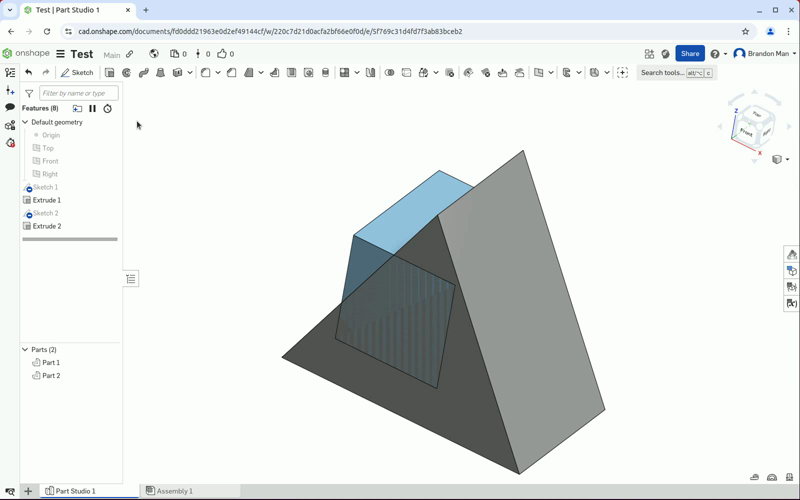
mouse_move(73, 189)
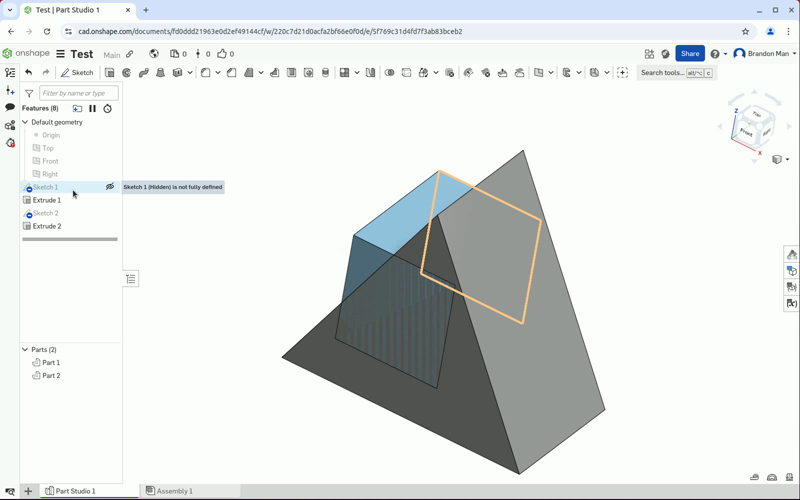
click(73, 189)